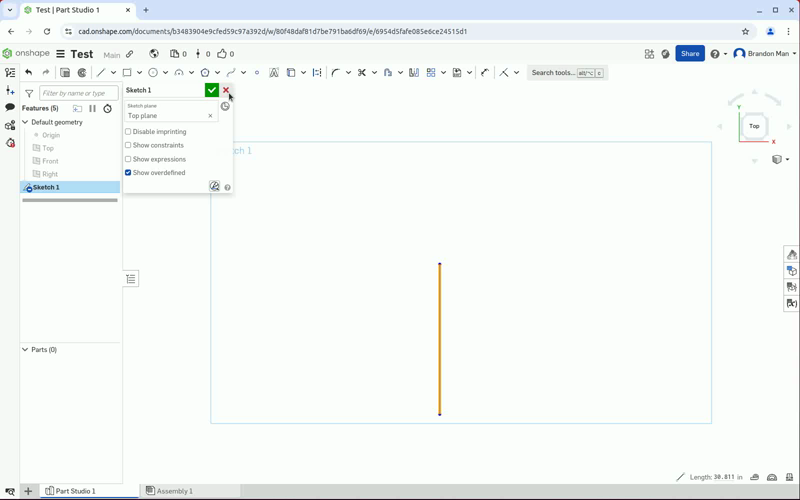
key(shift+h)
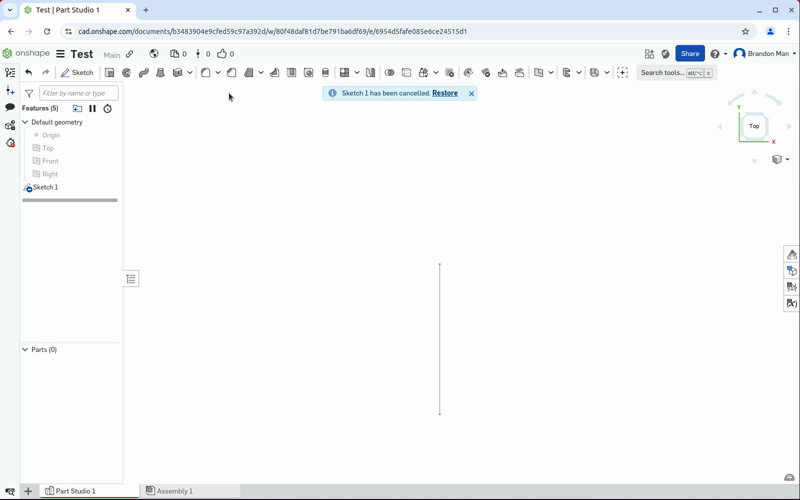
mouse_move(73, 352)
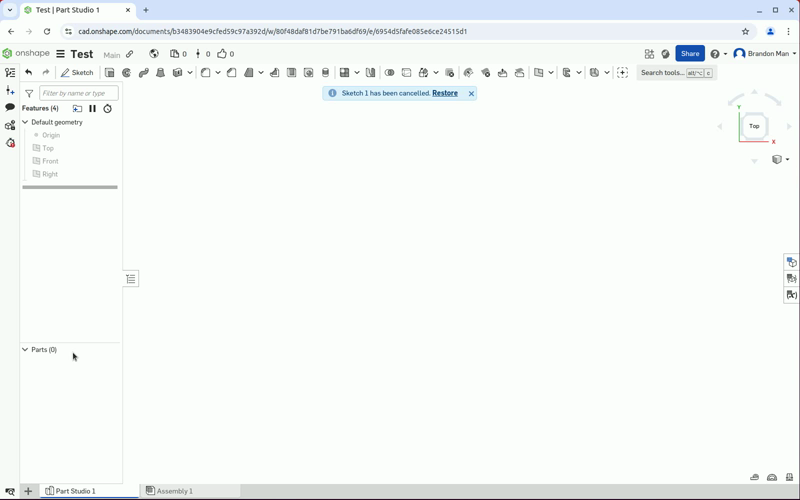
key(y)
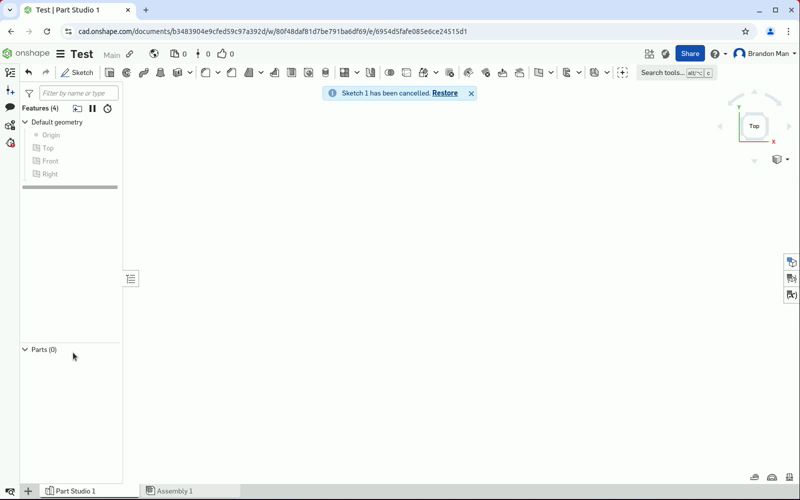
key(shift+p)
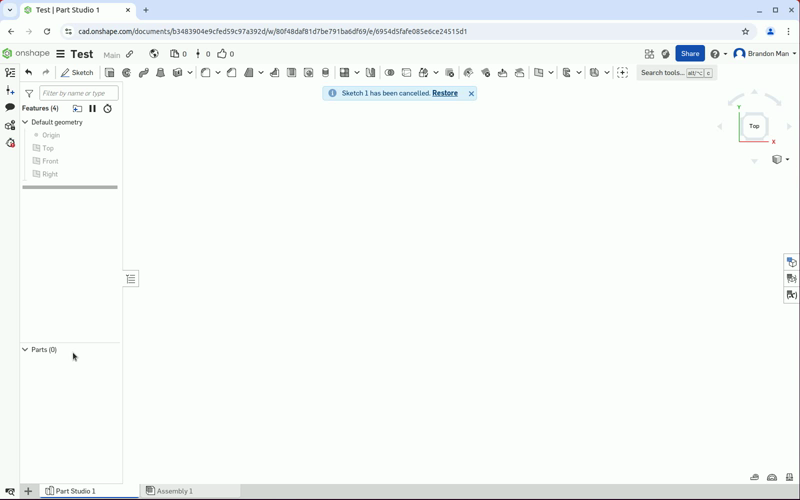
key(space)
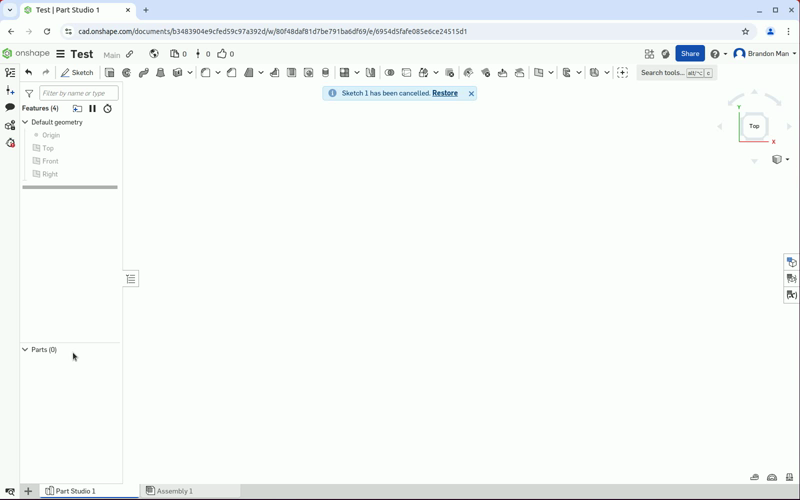
key_down(shift)
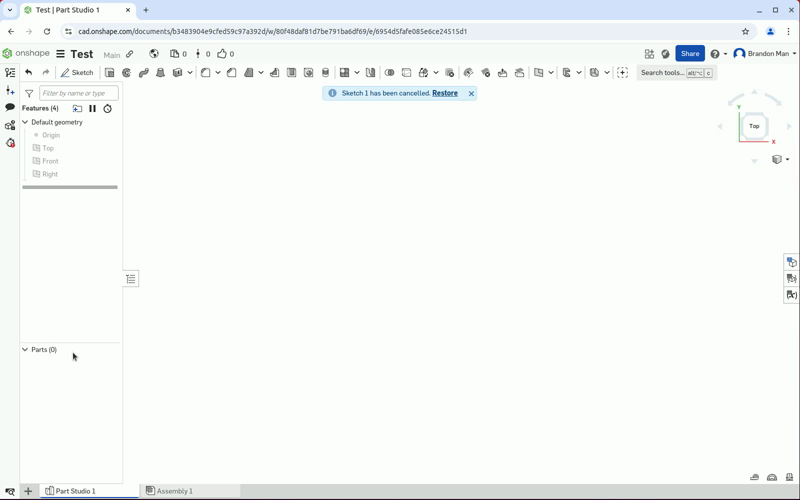
key(up)
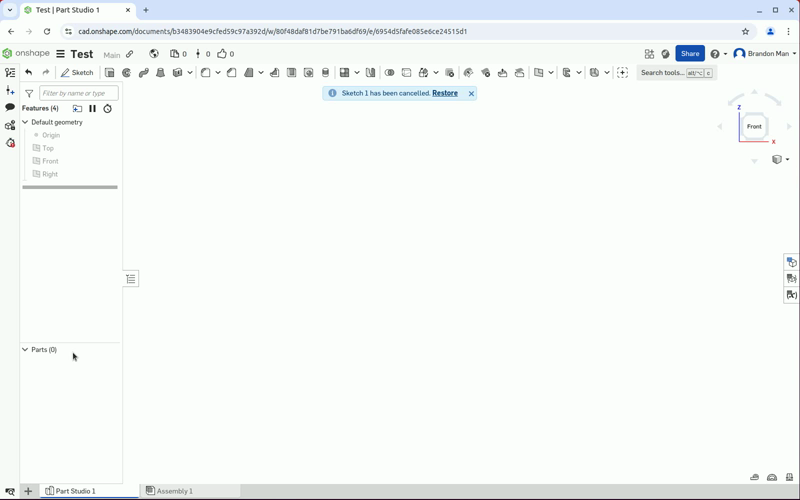
key_up(shift)
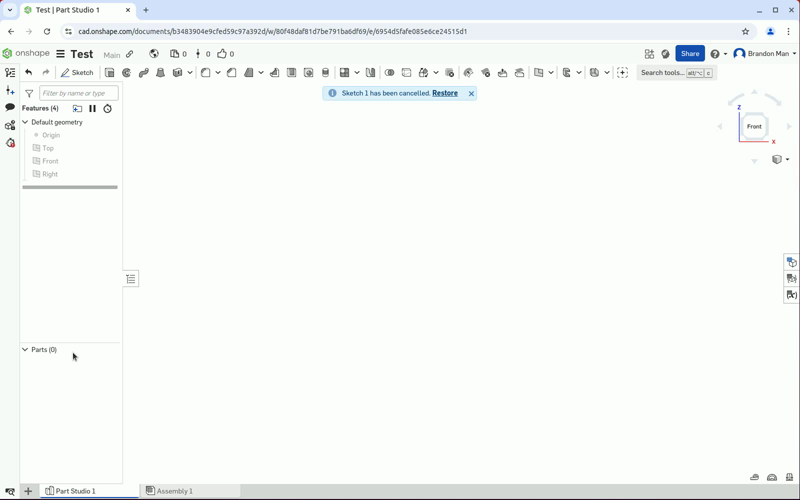
mouse_move(73, 352)
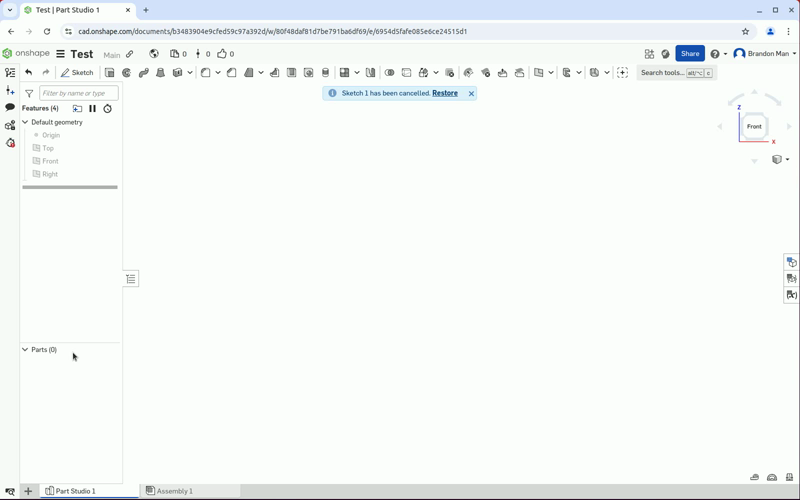
key(shift+y)
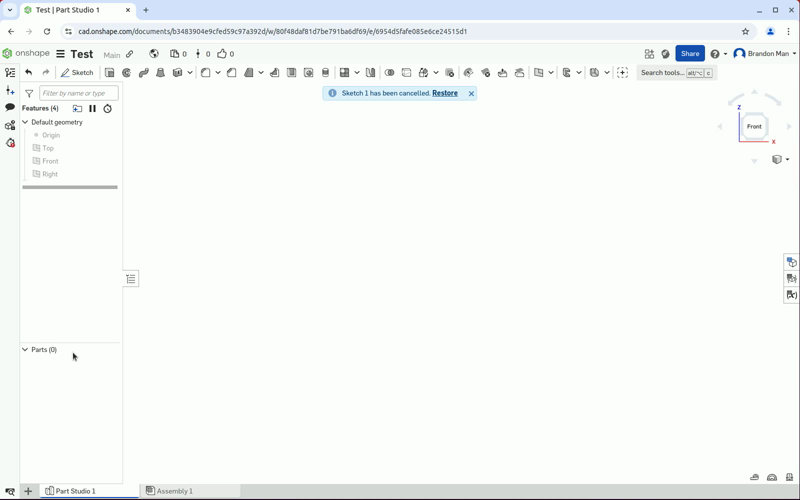
key(shift+s)
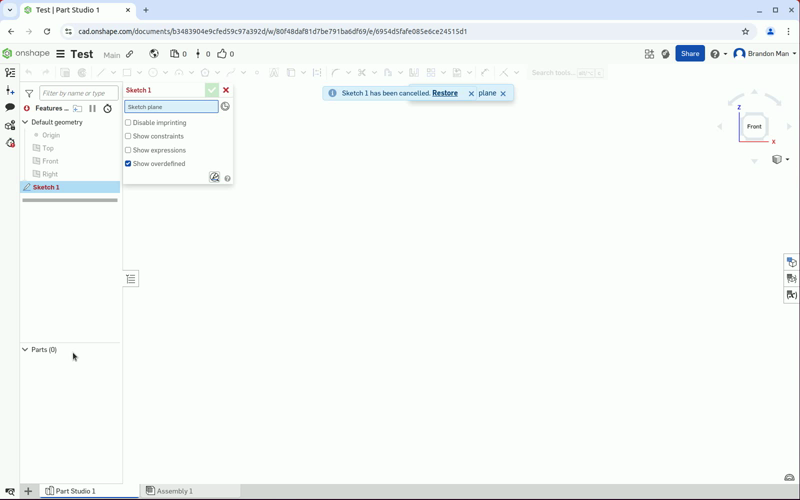
mouse_move(73, 163)
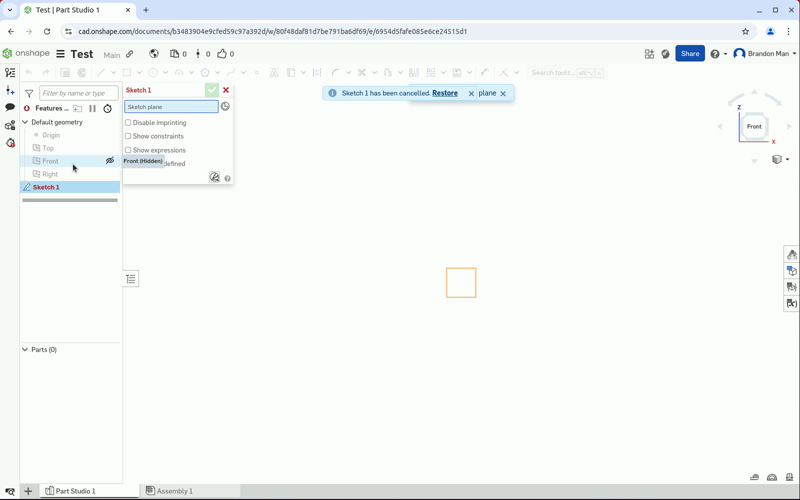
click(73, 163)
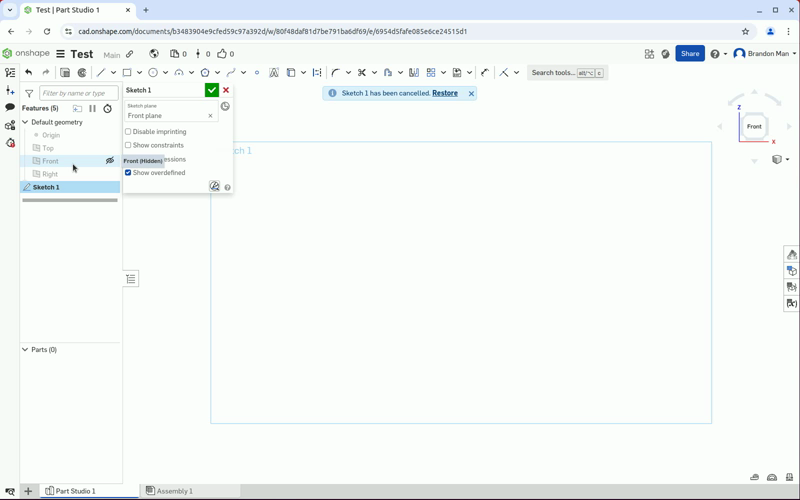
mouse_move(73, 352)
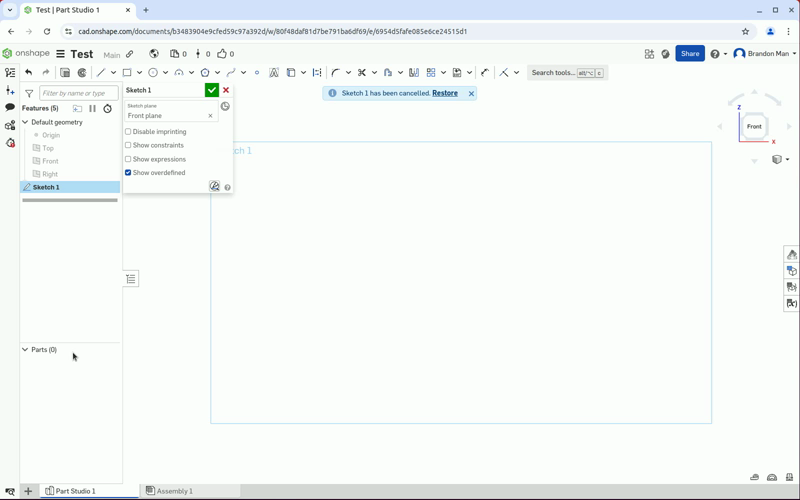
key(y)
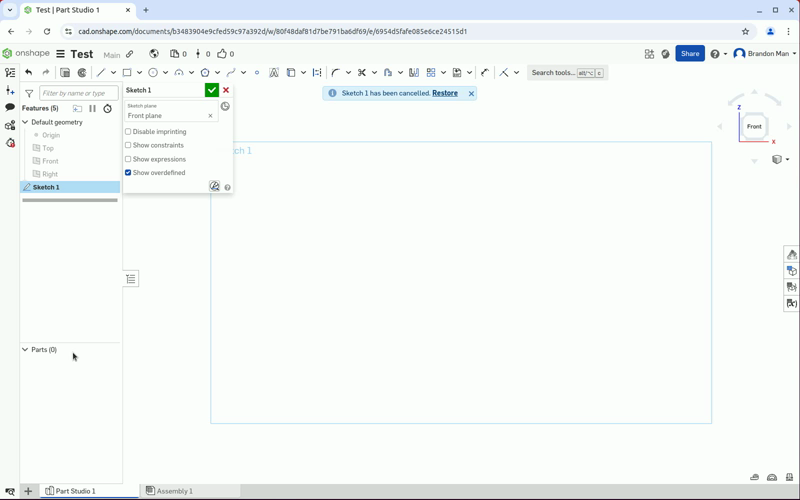
key(l)
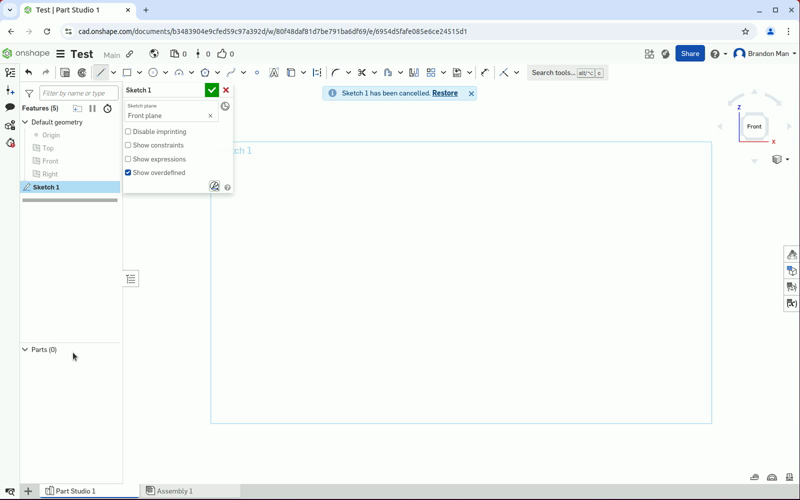
key_down(shift)
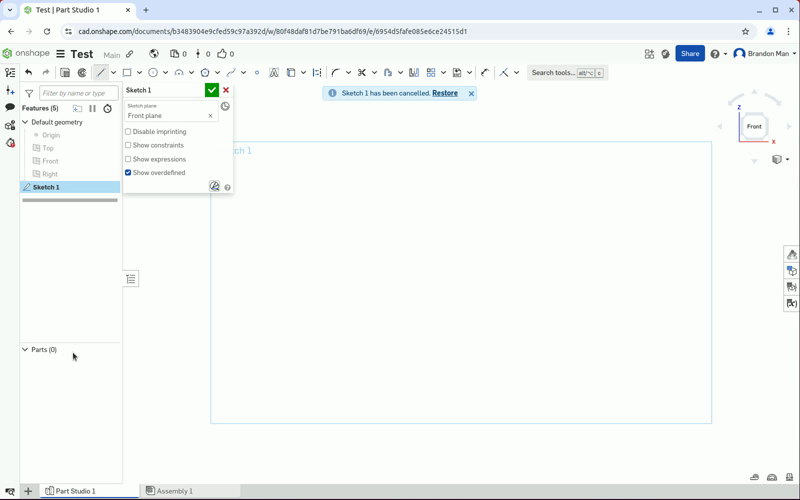
mouse_move(388, 333)
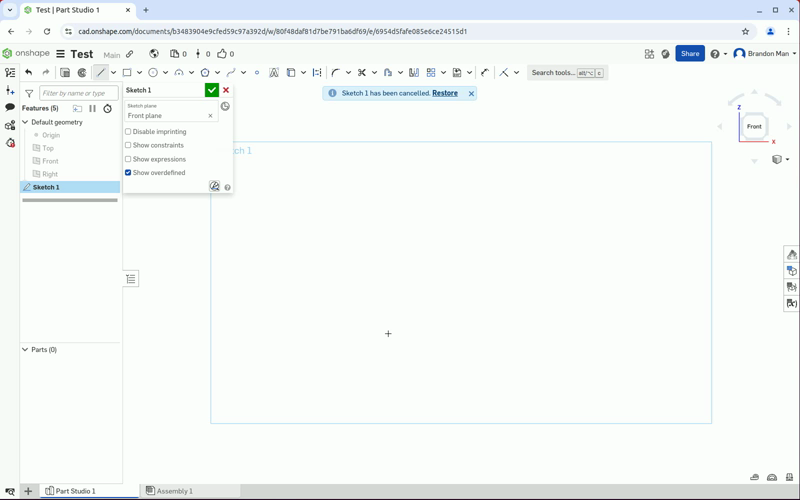
click(388, 333)
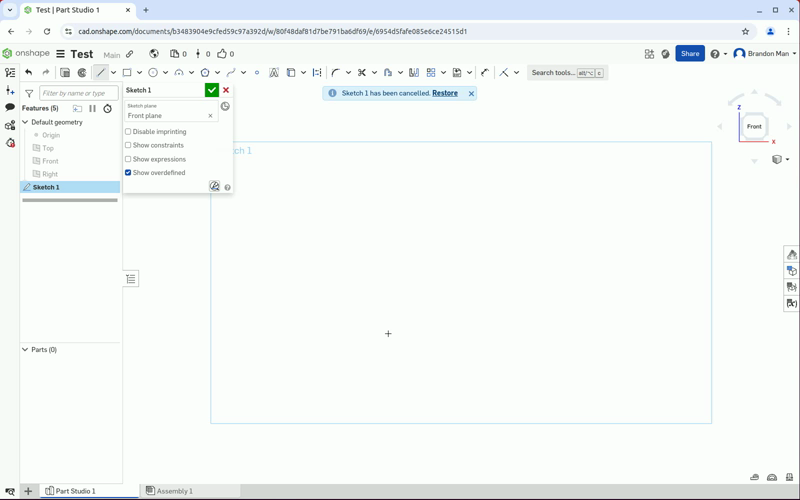
key_up(shift)
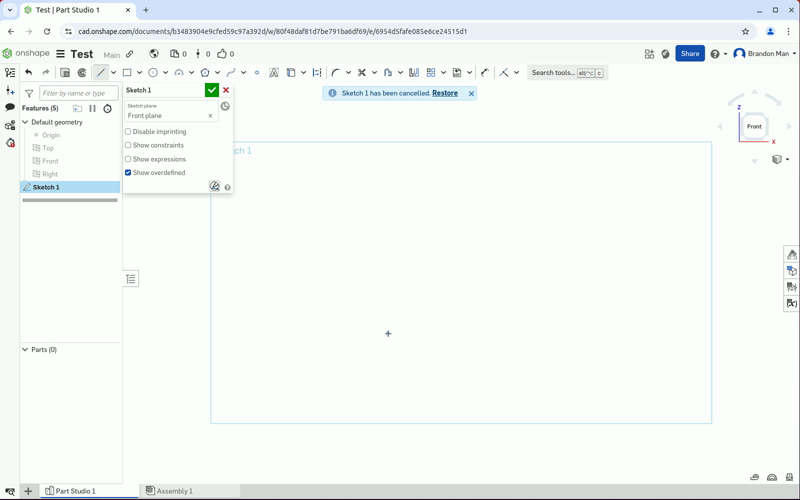
key_down(shift)
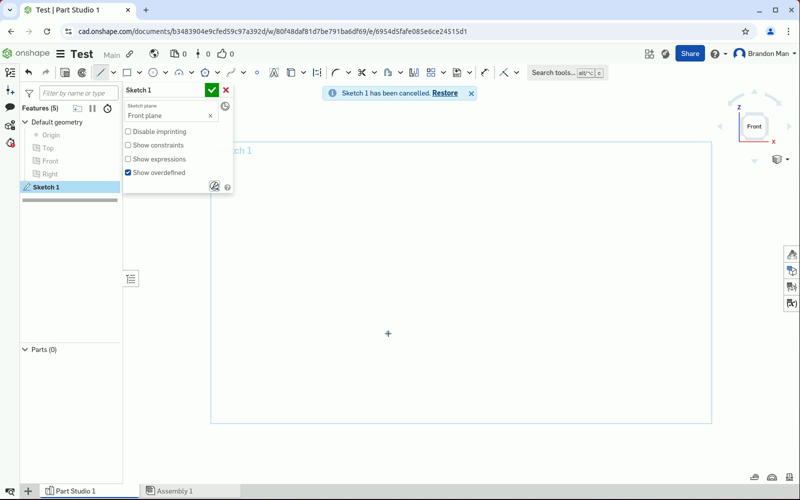
mouse_move(536, 333)
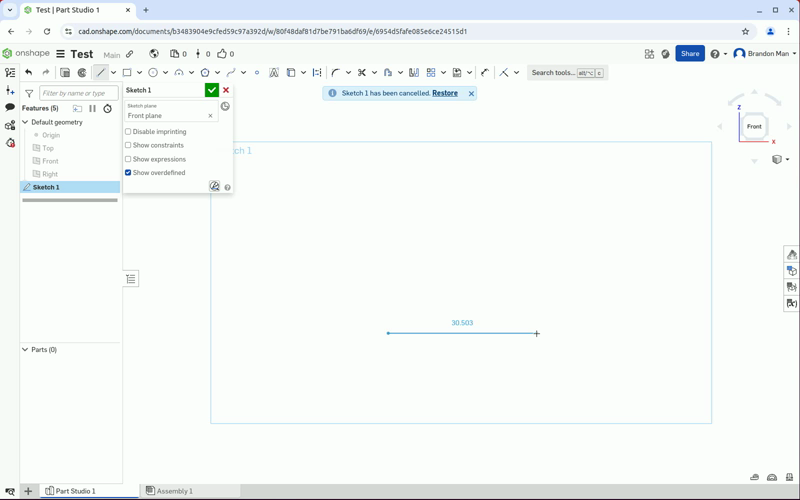
click(536, 333)
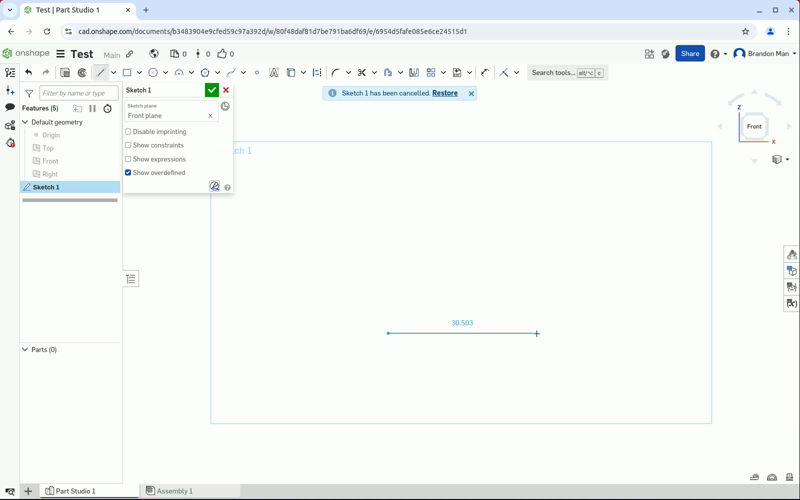
key_up(shift)
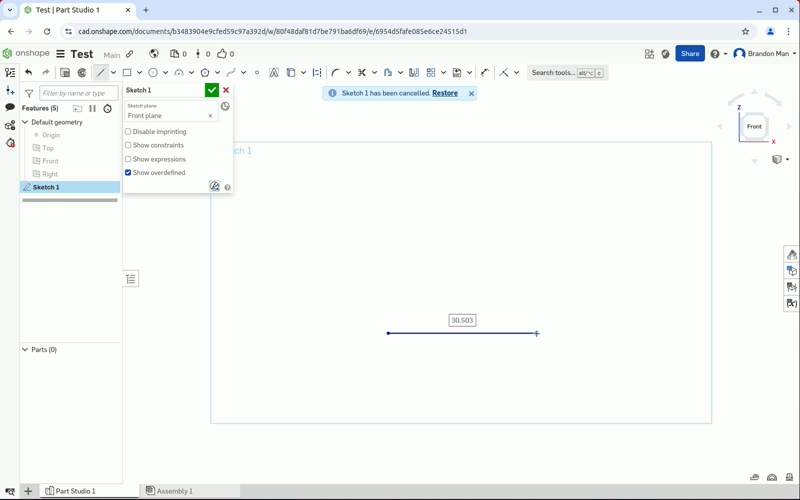
key_down(shift)
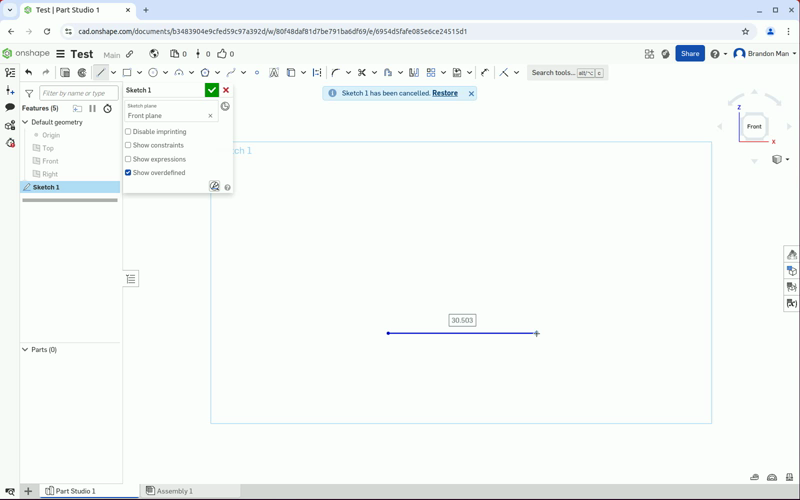
mouse_move(536, 258)
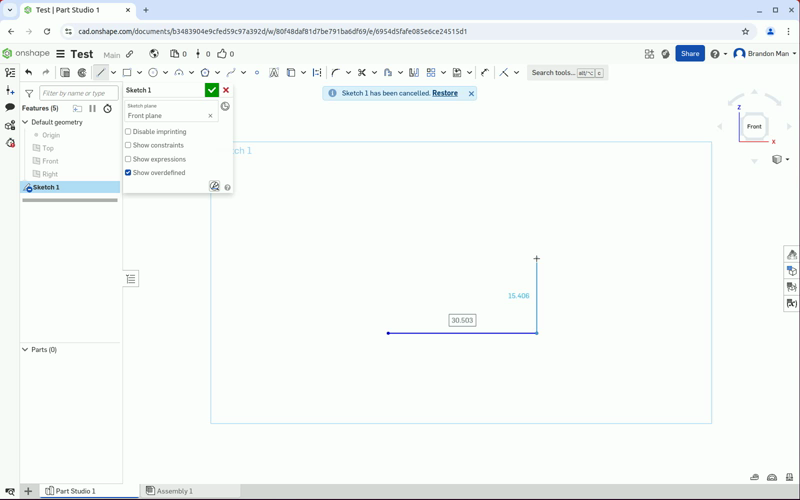
click(536, 258)
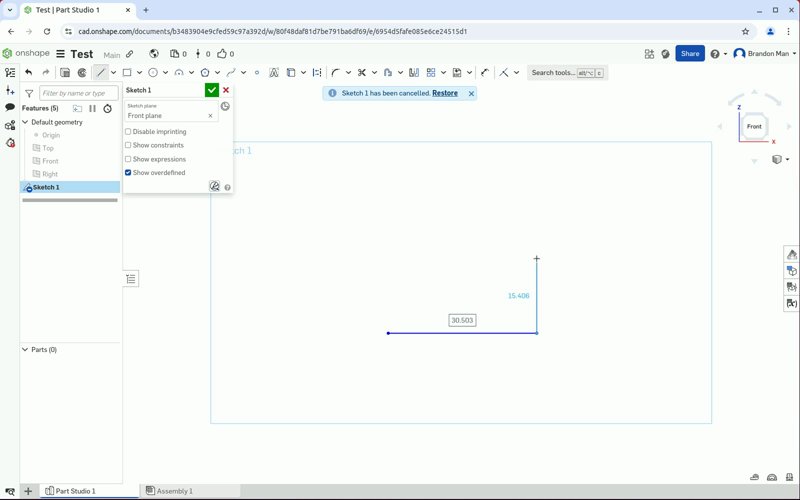
key_up(shift)
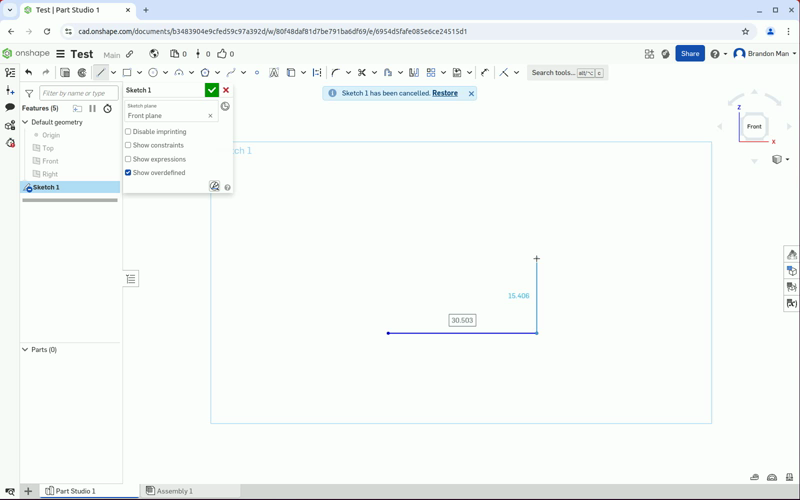
key_down(shift)
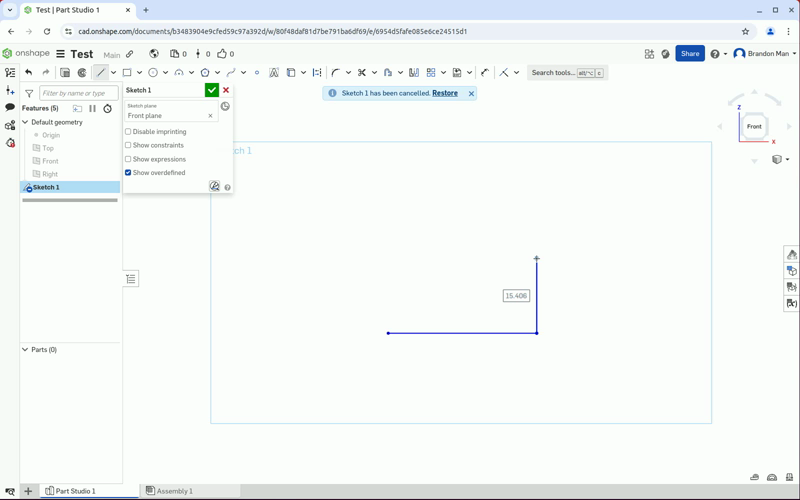
mouse_move(388, 258)
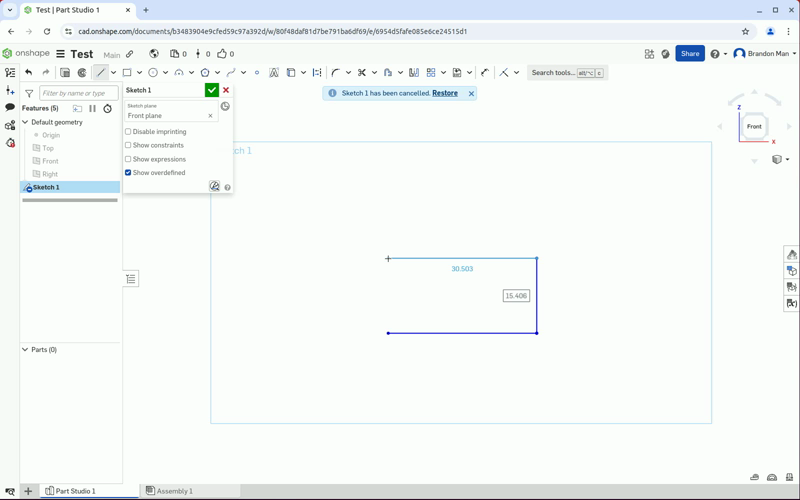
click(388, 258)
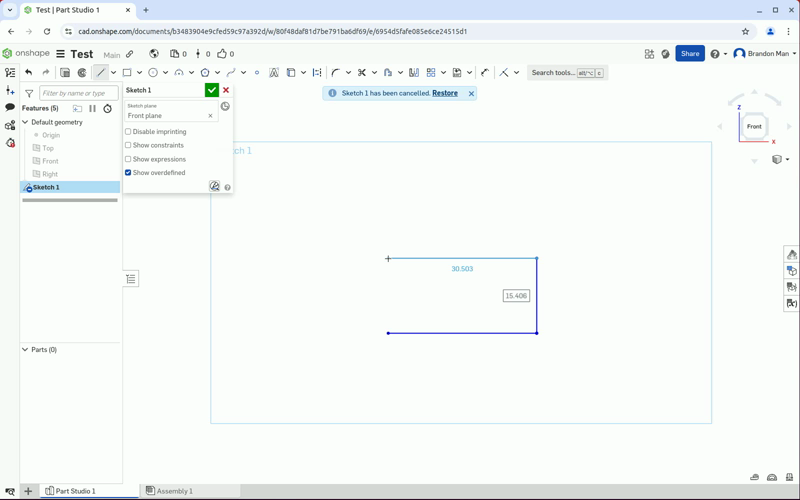
key_up(shift)
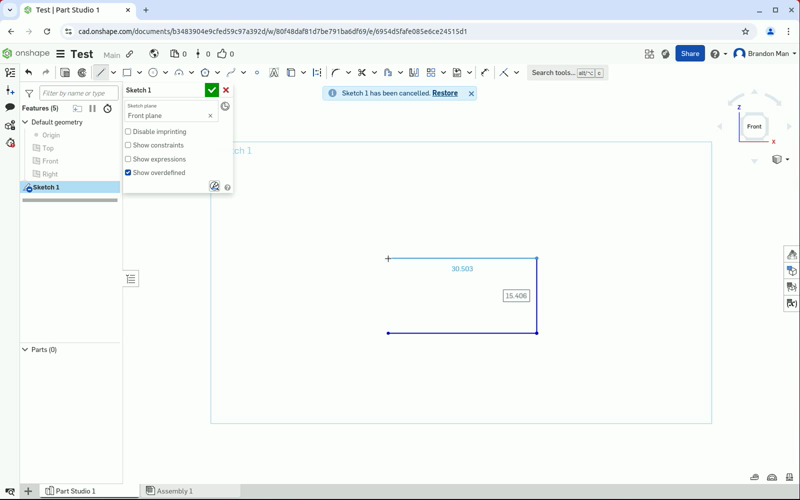
key_down(shift)
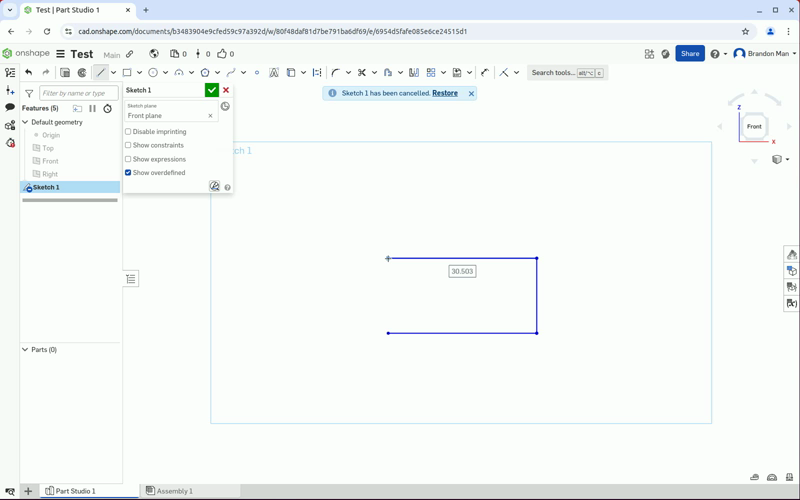
mouse_move(388, 333)
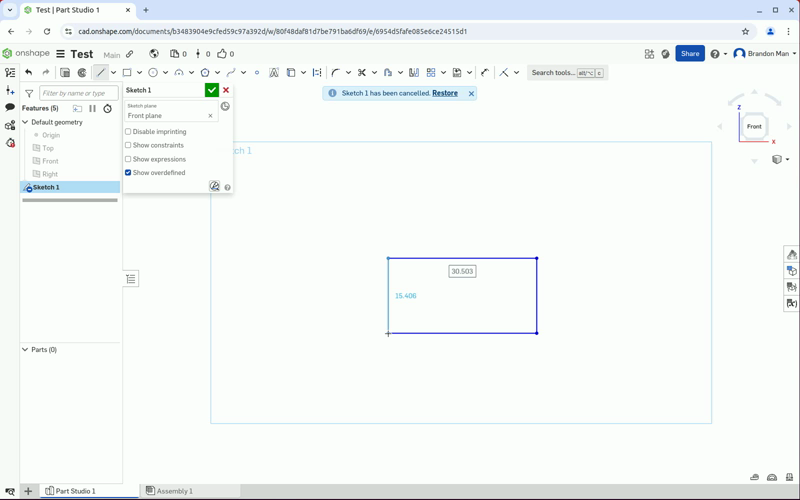
key_up(shift)
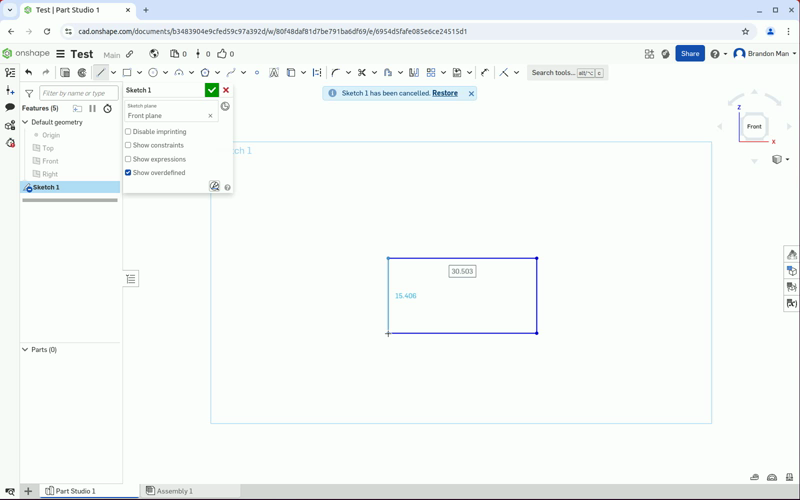
click(388, 333)
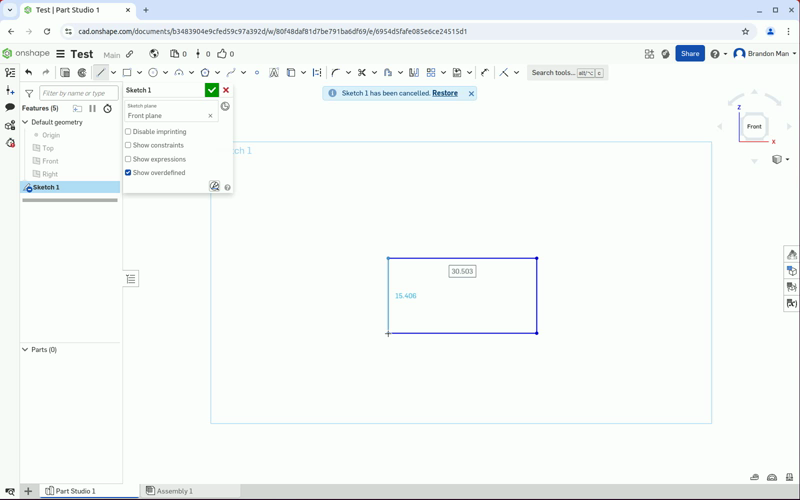
key(esc)
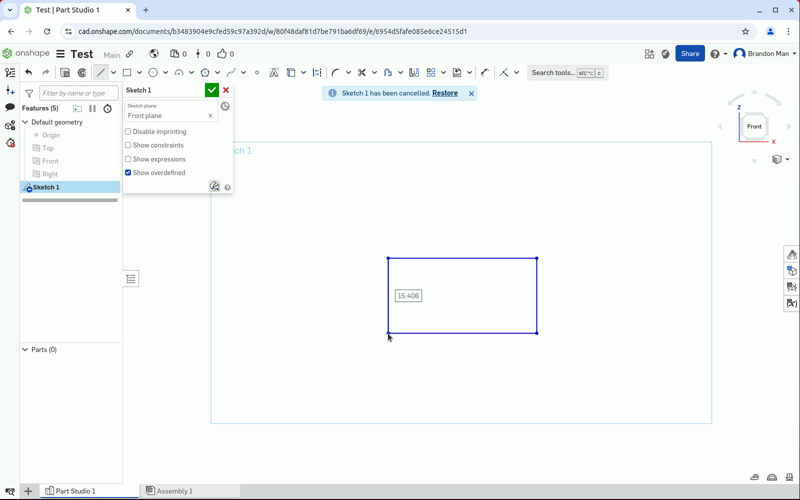
mouse_move(448, 323)
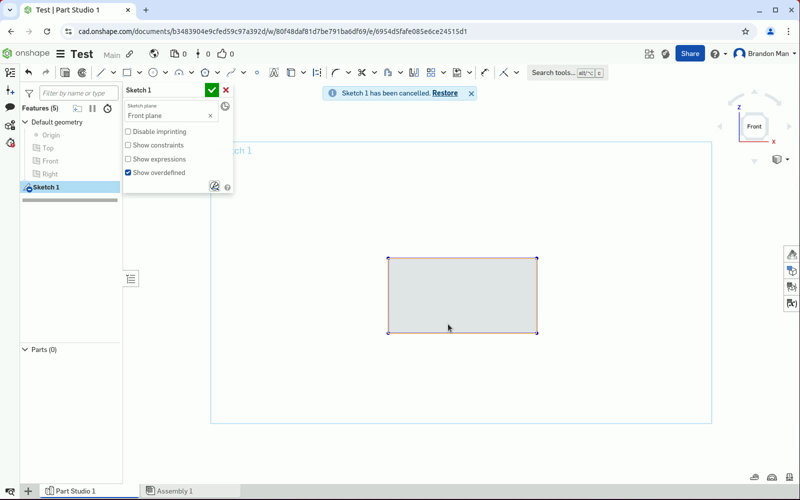
click(448, 323)
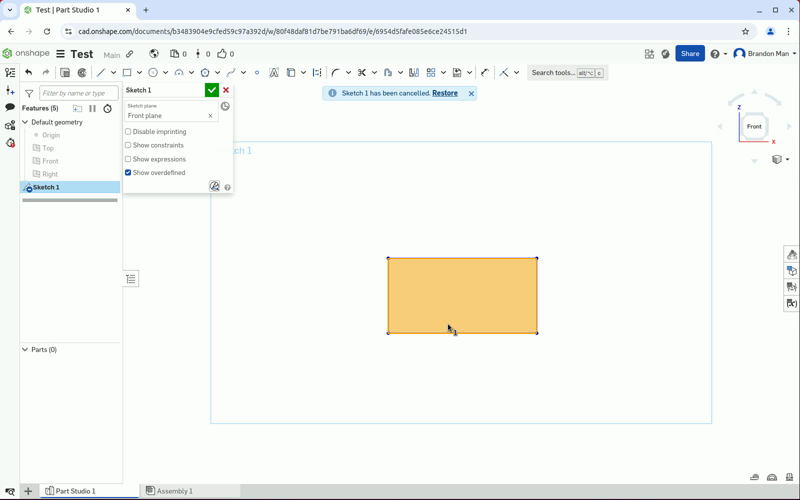
mouse_move(73, 352)
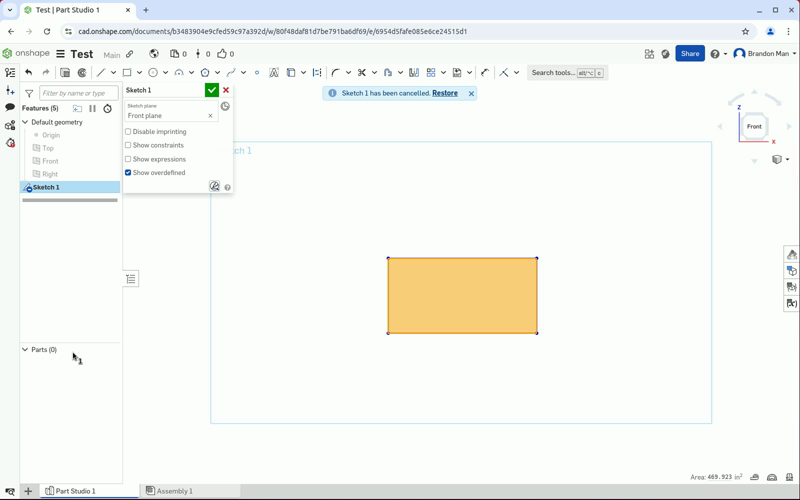
key(shift+y)
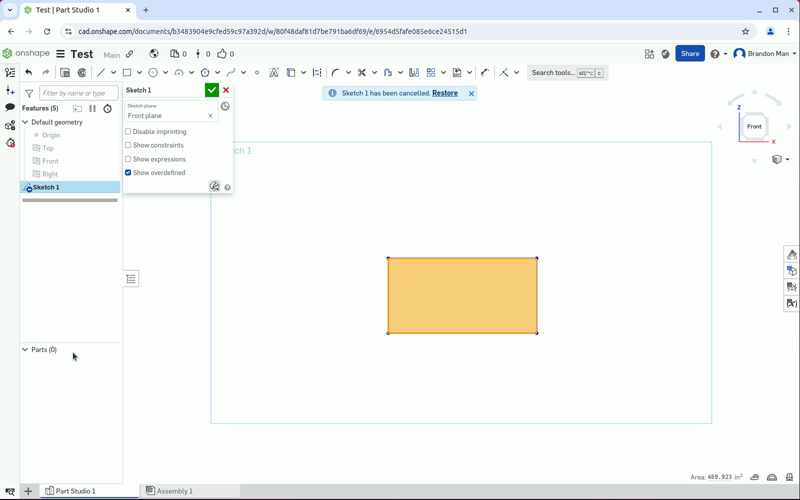
key(shift+e)
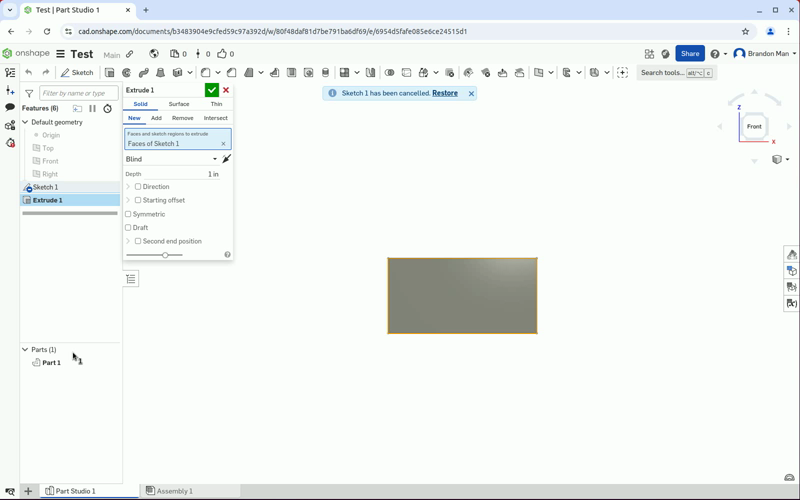
mouse_move(143, 106)
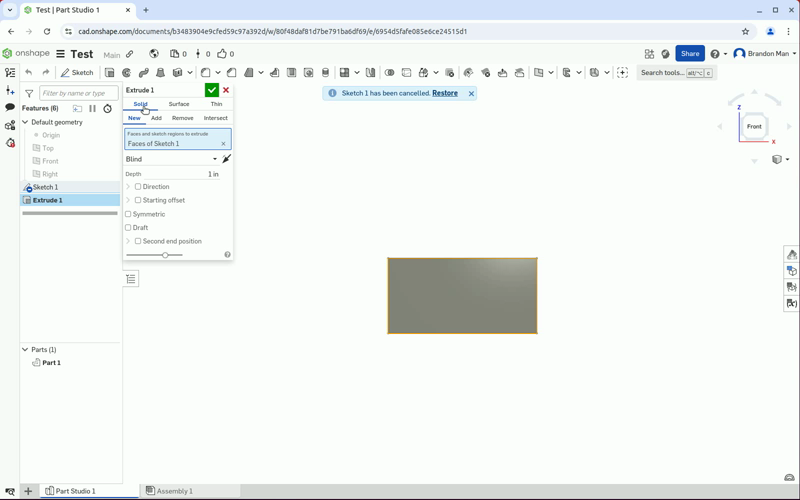
click(143, 106)
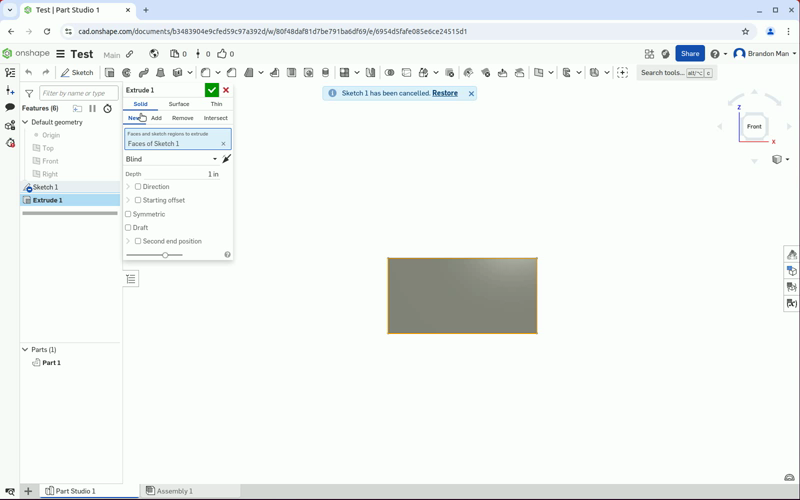
mouse_move(137, 120)
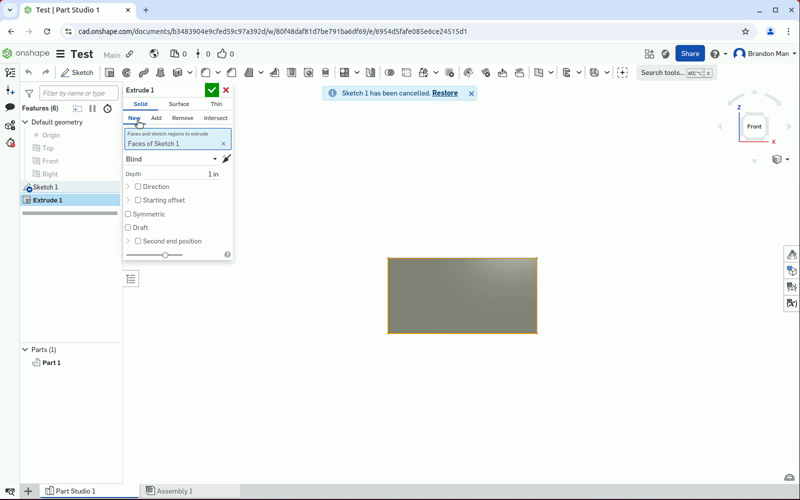
click(137, 120)
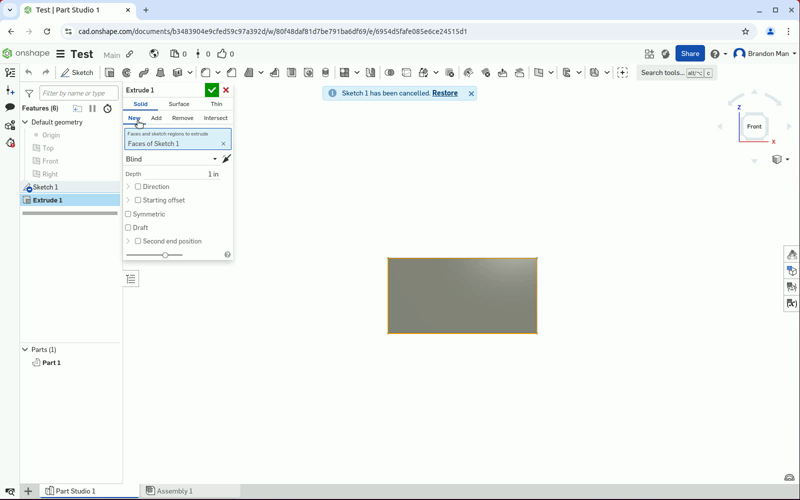
key(tab, 4)
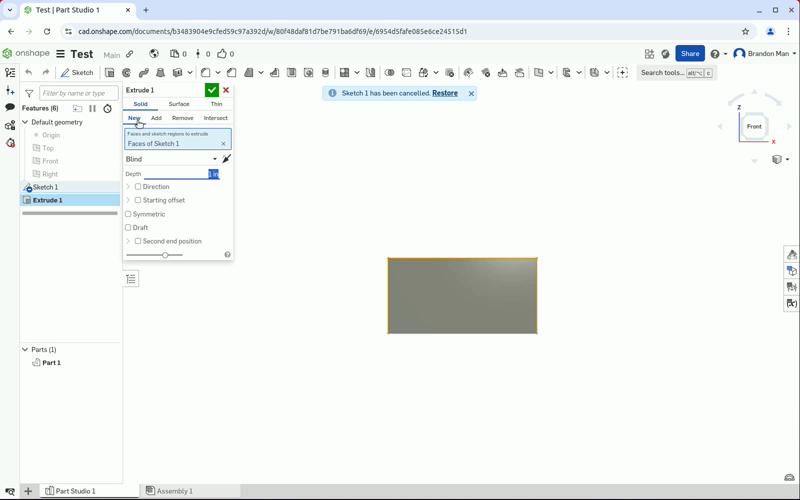
text(18.535)
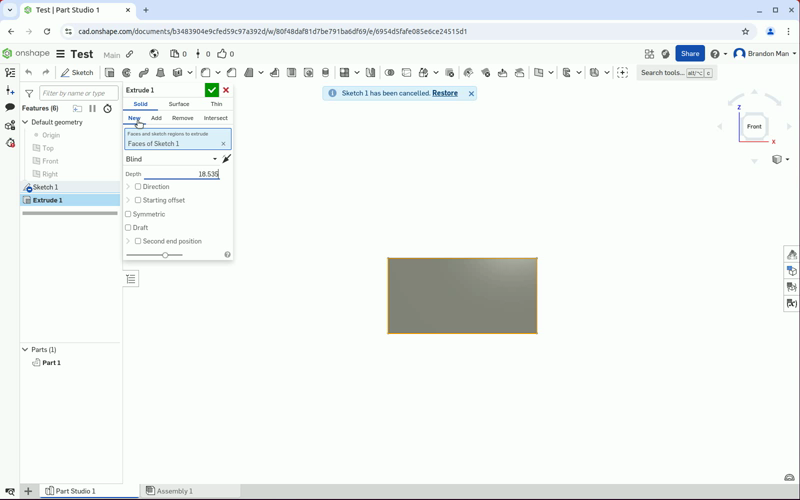
key(enter)
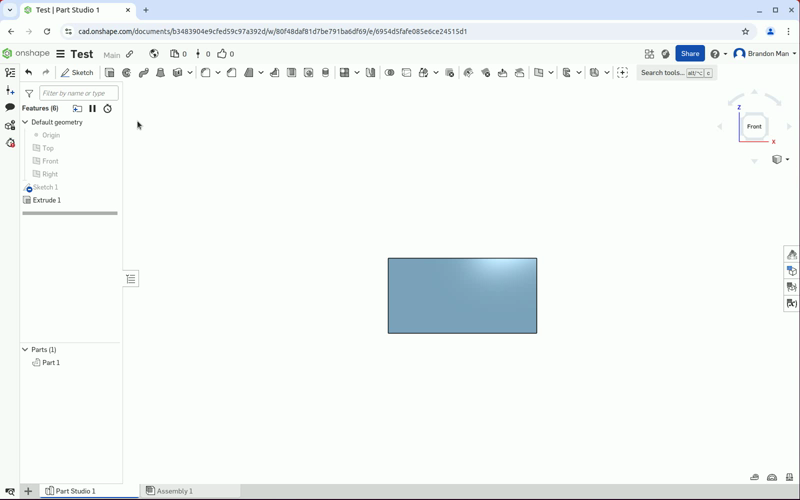
key(shift+h)
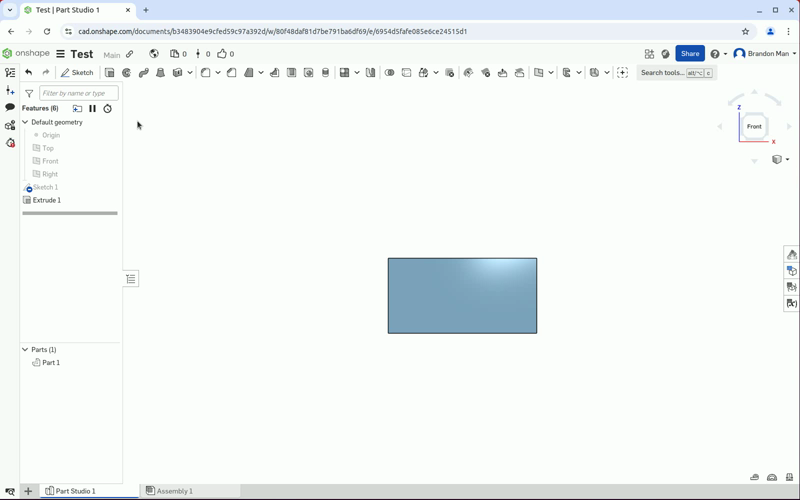
key(shift+h)
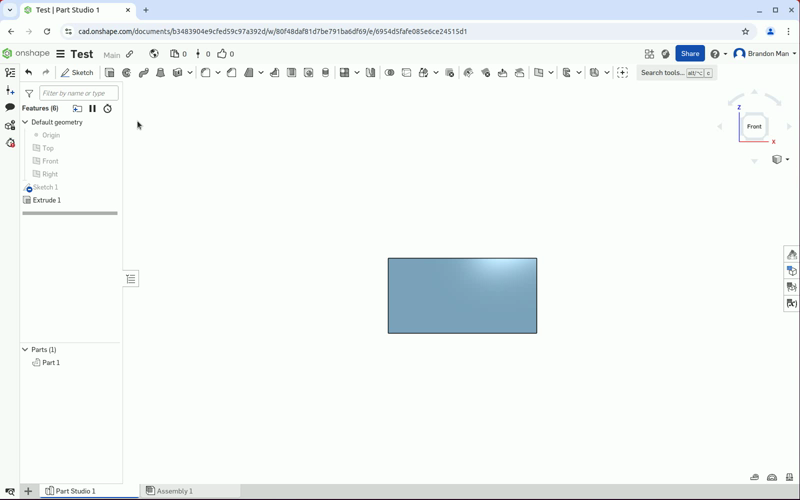
mouse_move(73, 189)
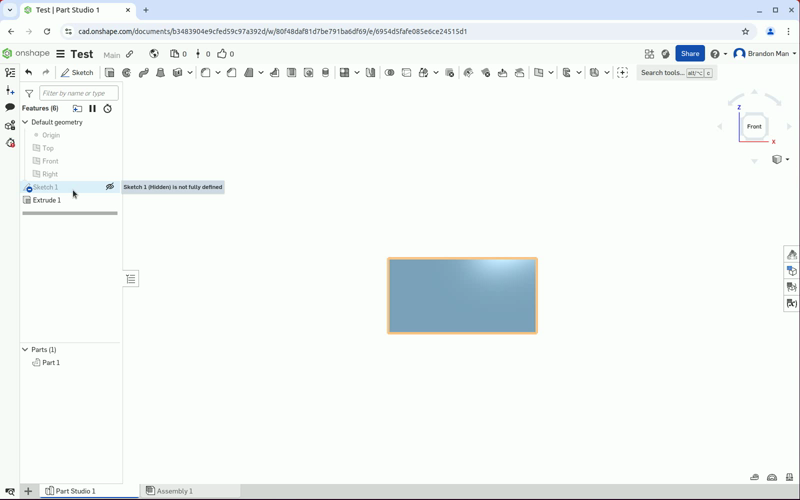
click(73, 189)
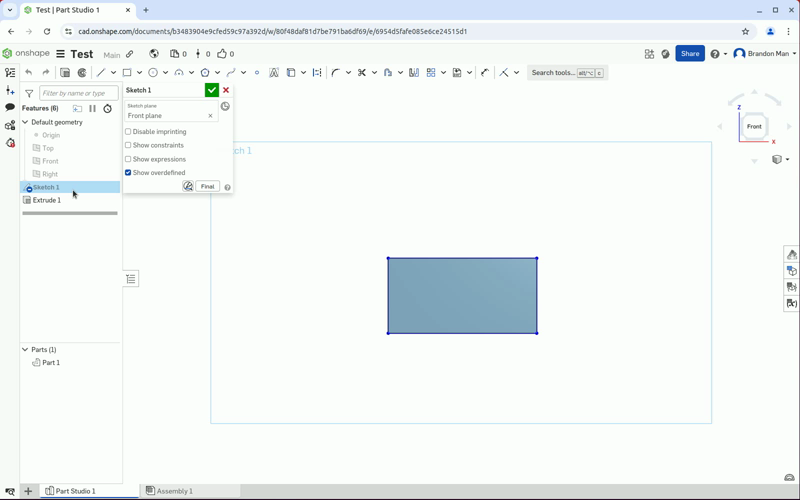
mouse_move(229, 92)
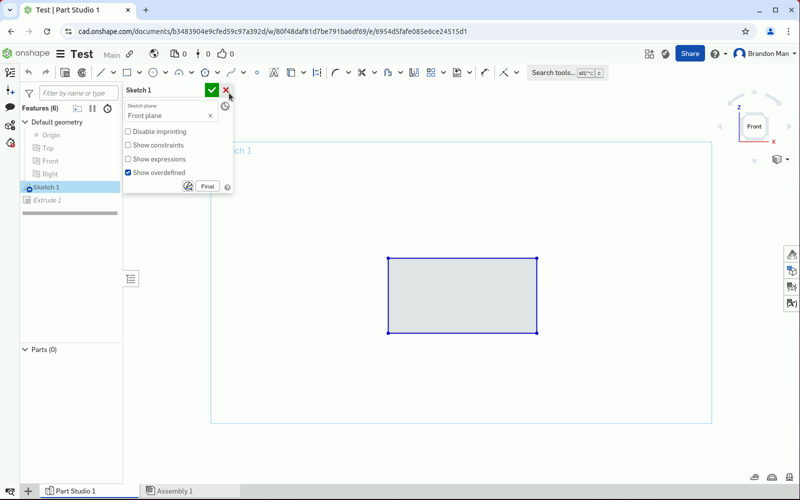
click(229, 92)
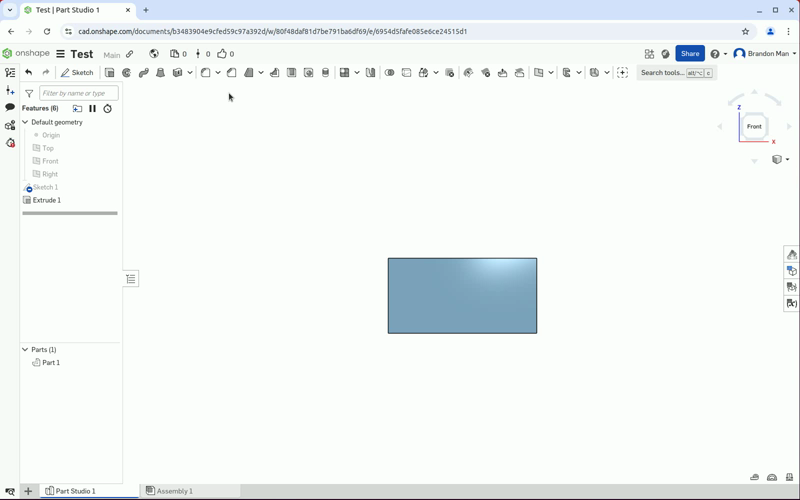
mouse_move(541, 75)
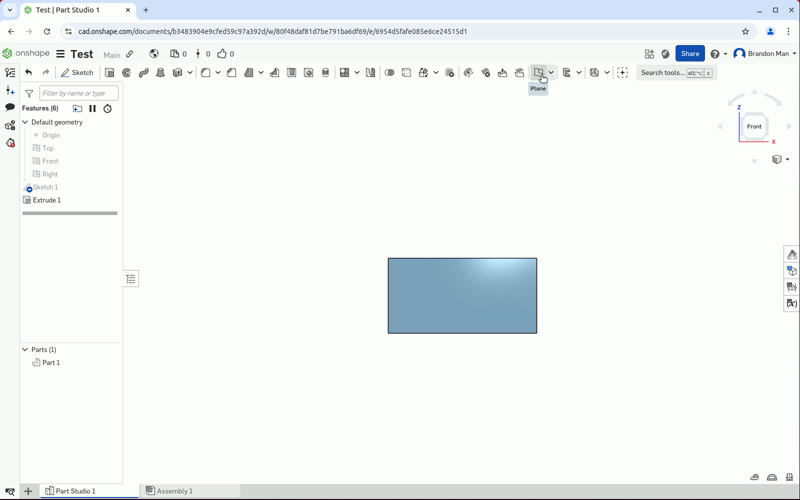
click(541, 75)
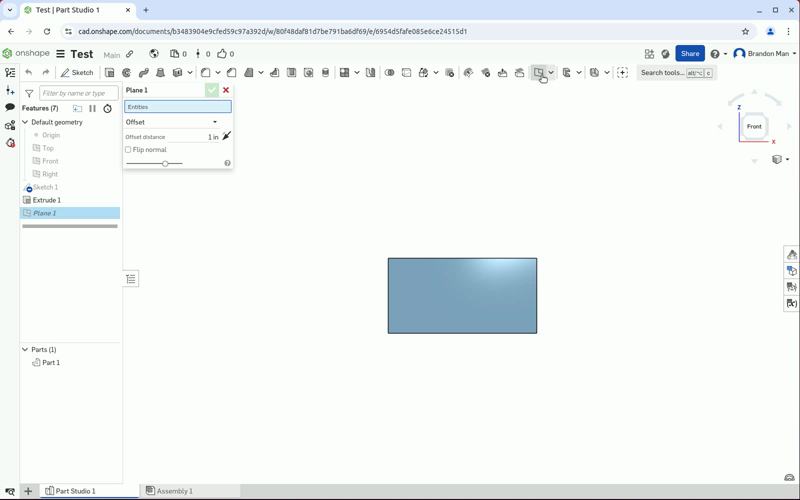
mouse_move(73, 163)
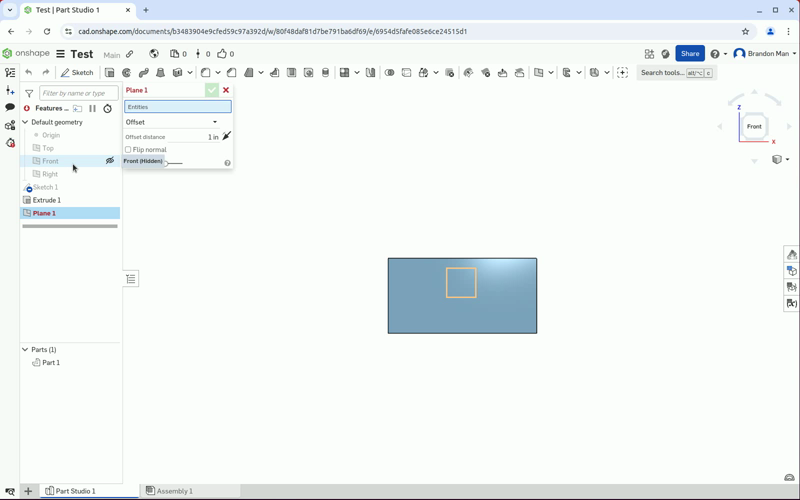
click(73, 163)
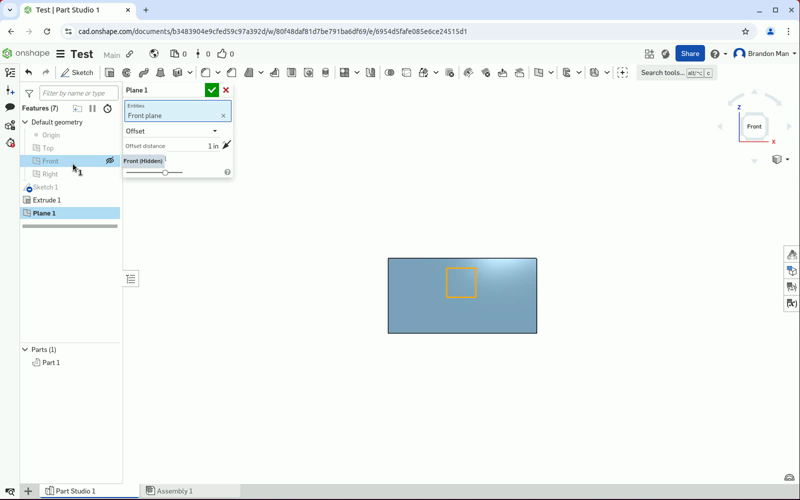
key(tab, 2)
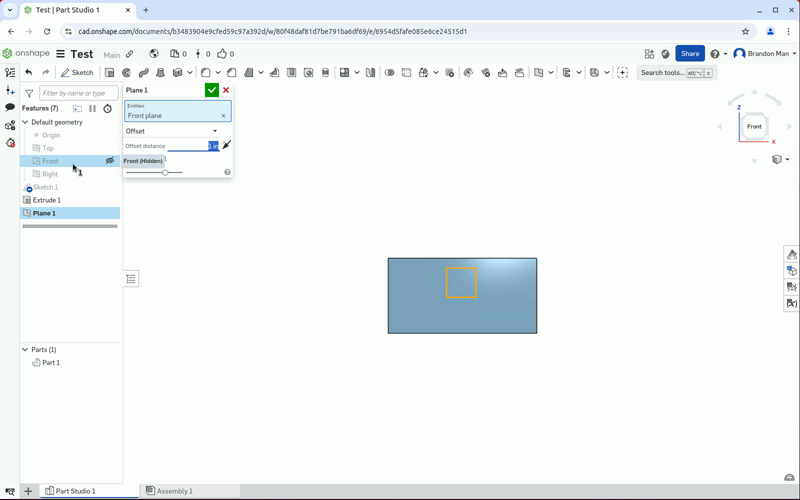
text(18.548)
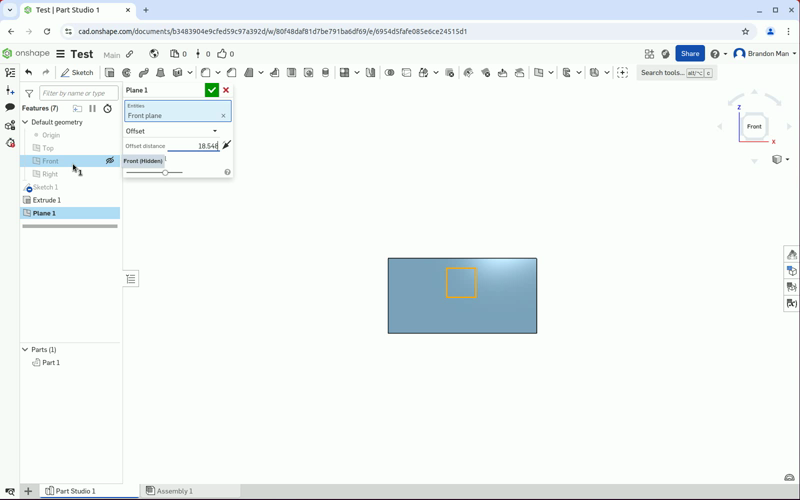
key(enter, 2)
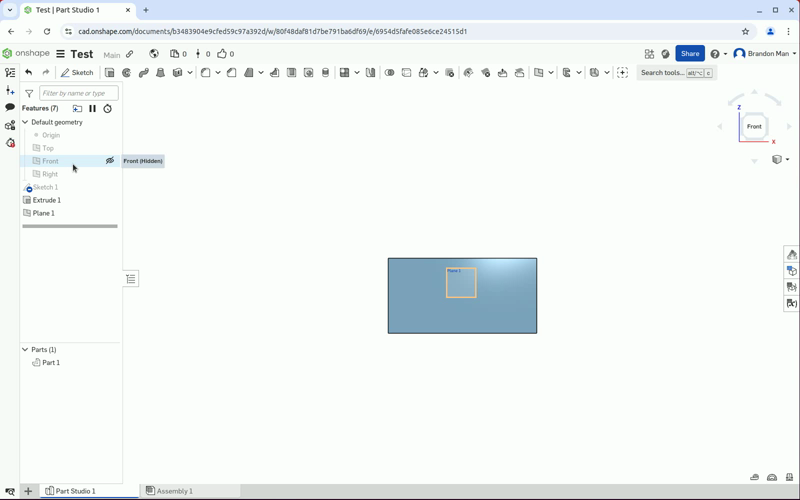
key(shift+s)
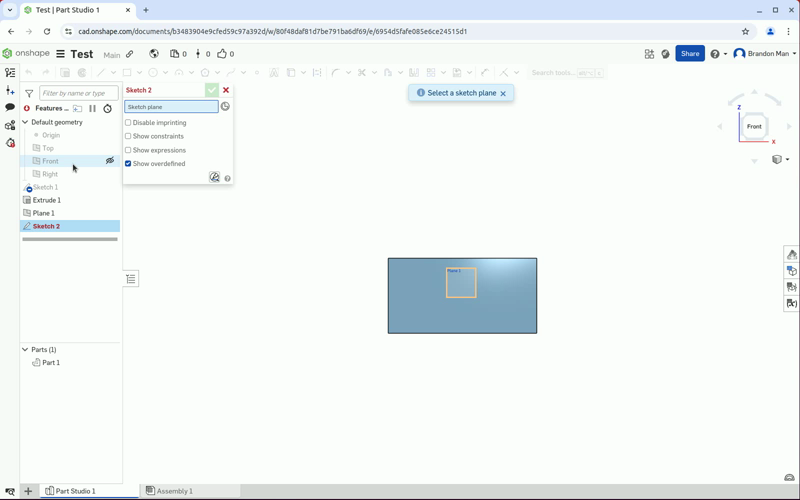
mouse_move(73, 215)
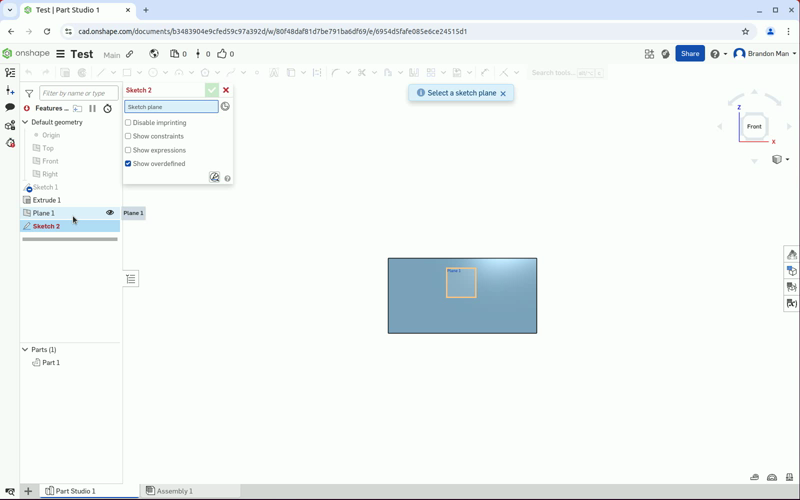
click(73, 215)
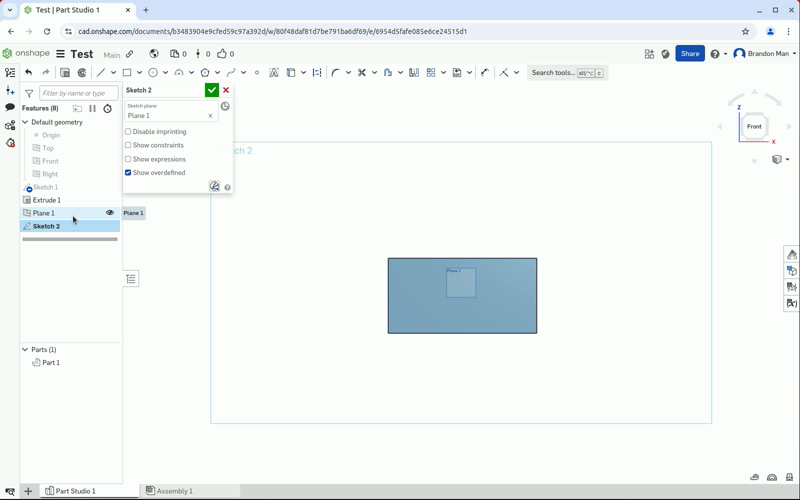
mouse_move(73, 352)
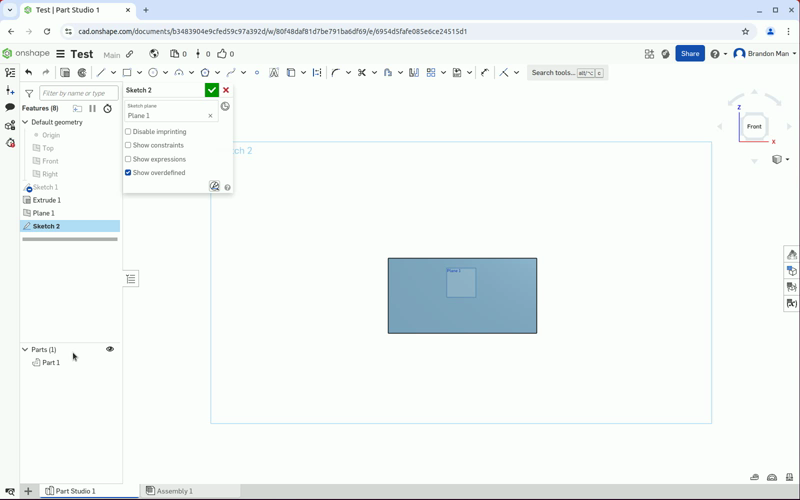
key(y)
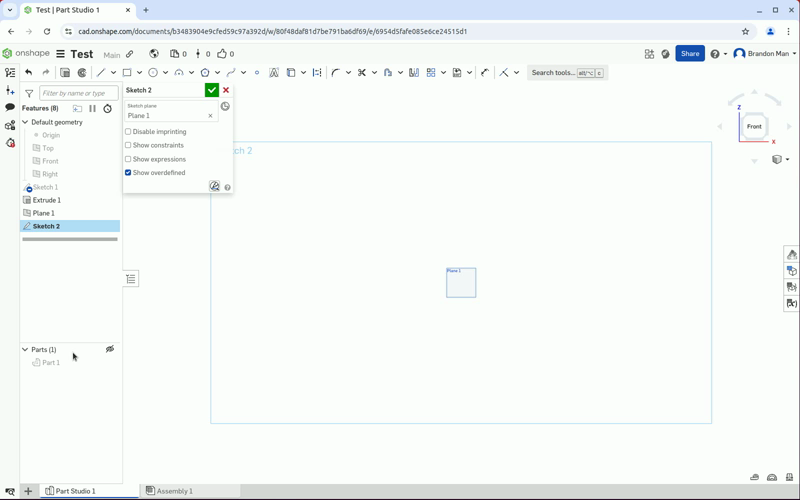
key(l)
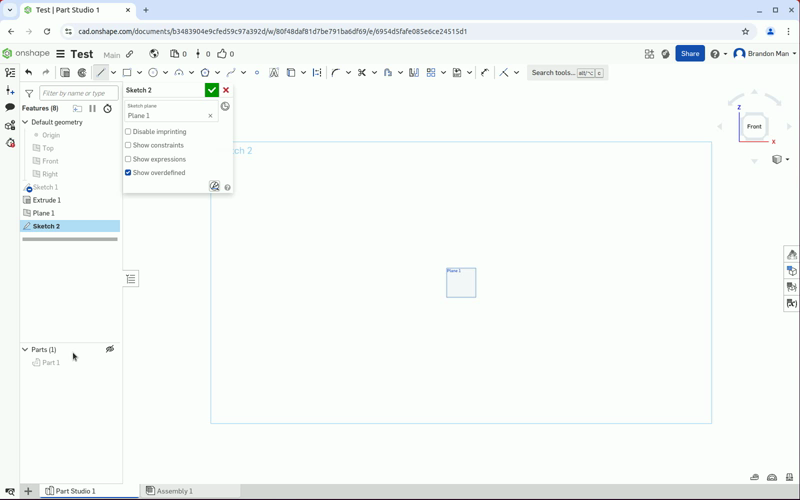
key_down(shift)
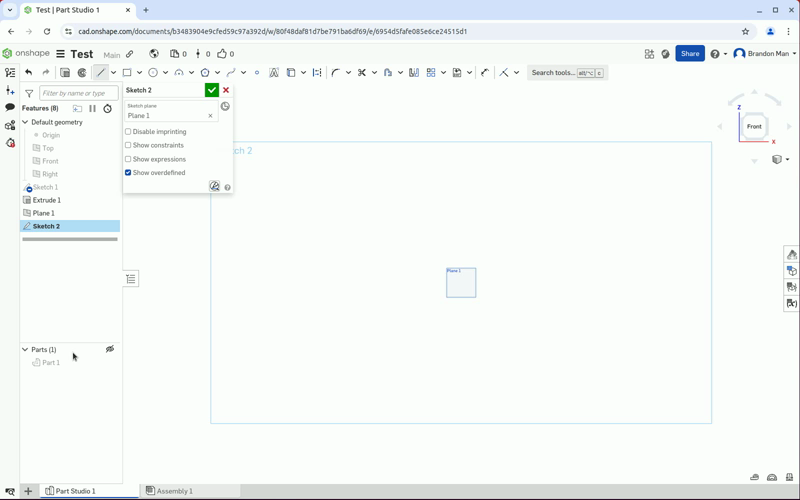
mouse_move(439, 300)
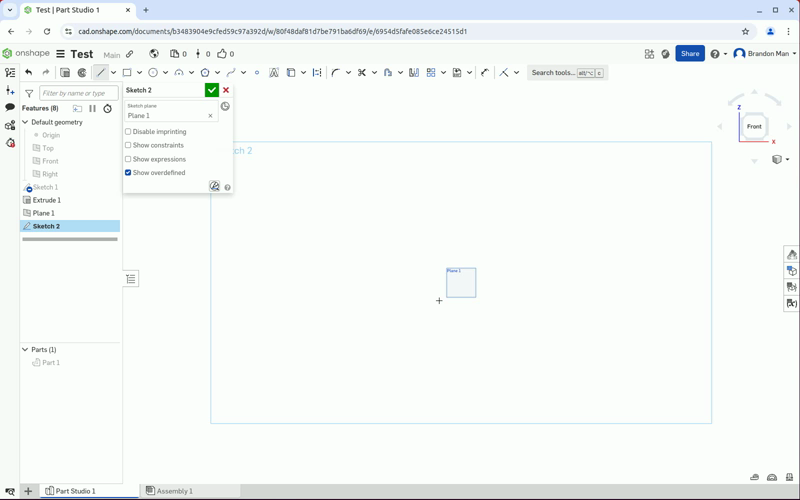
click(439, 300)
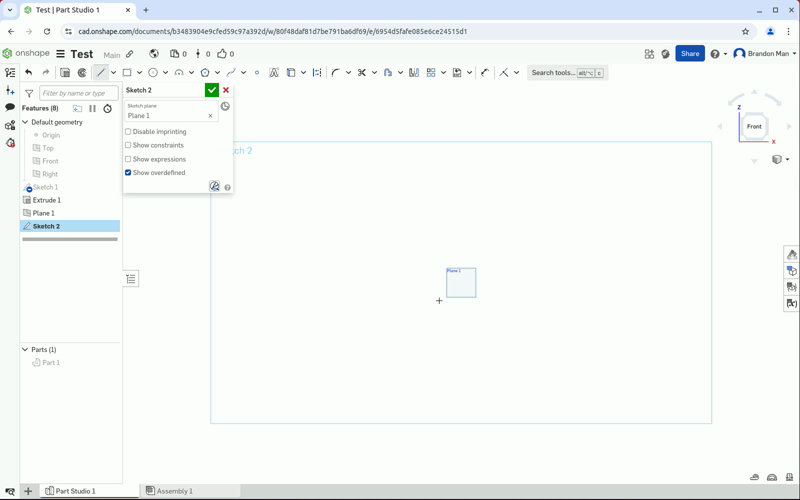
key_up(shift)
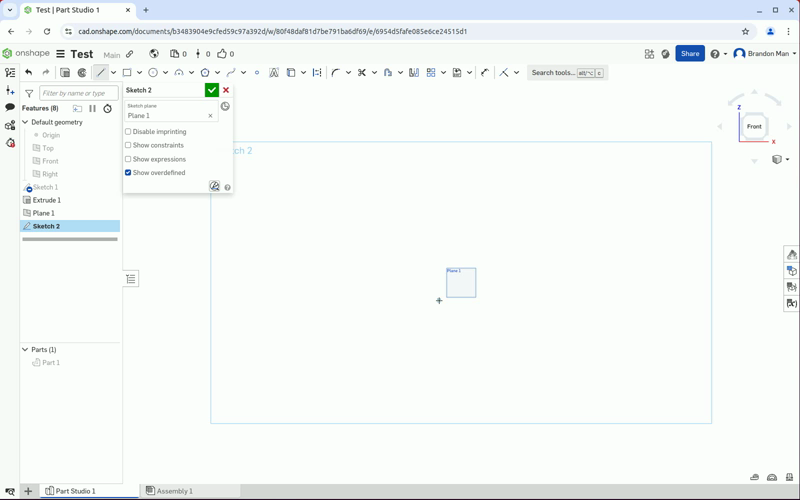
key_down(shift)
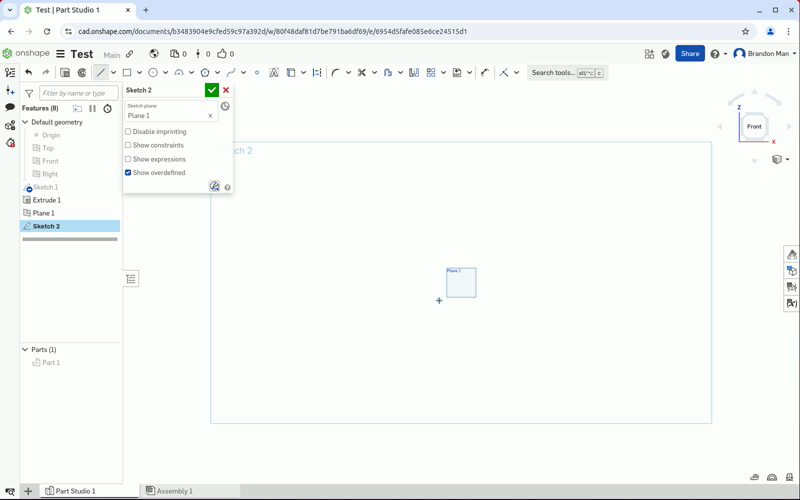
mouse_move(469, 300)
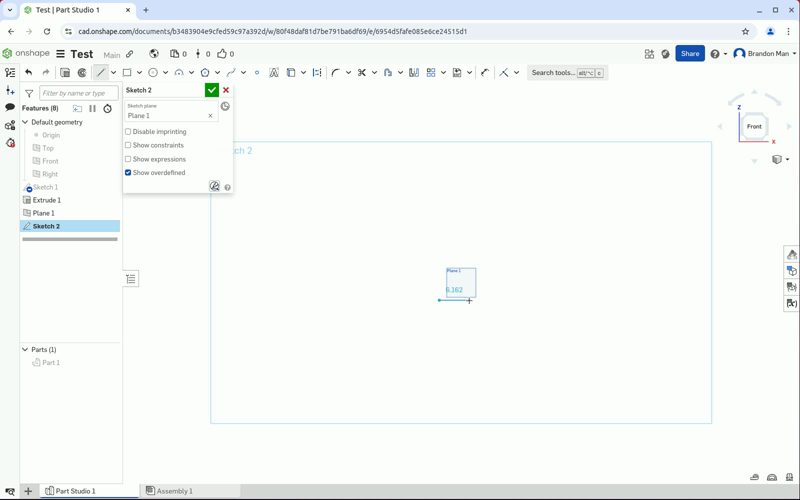
mouse_move(482, 300)
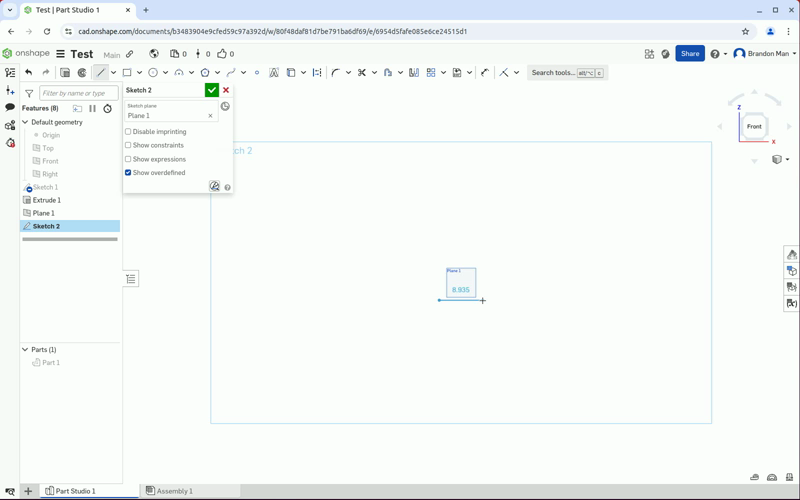
click(482, 300)
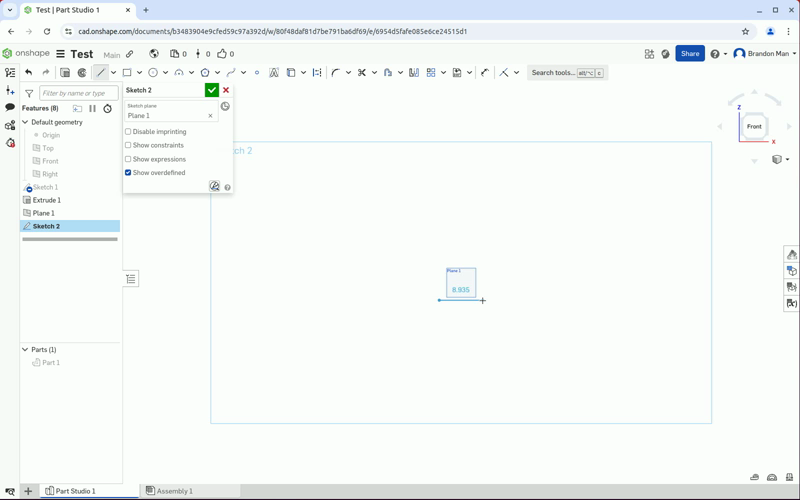
key_up(shift)
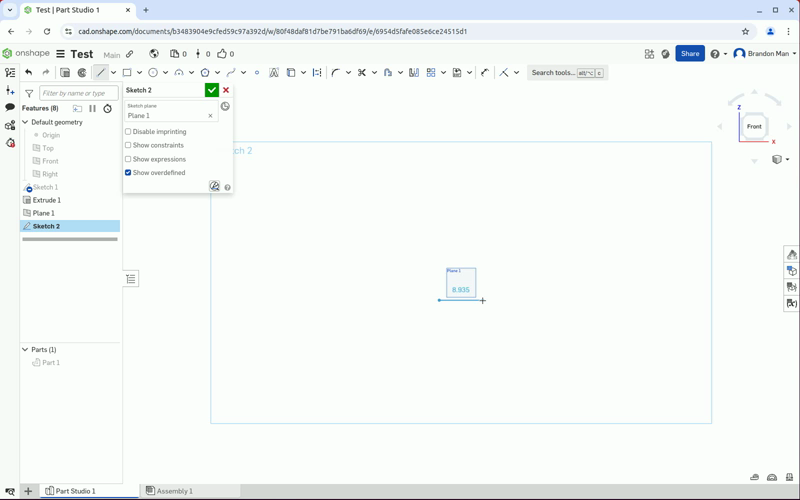
key_down(shift)
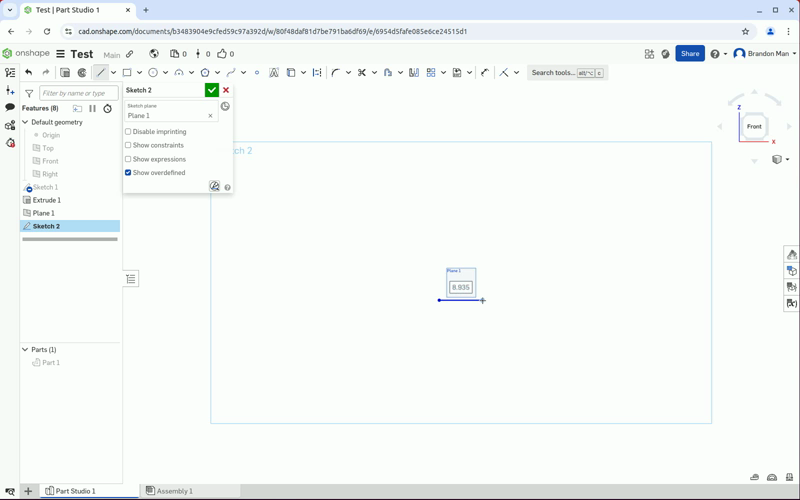
mouse_move(512, 300)
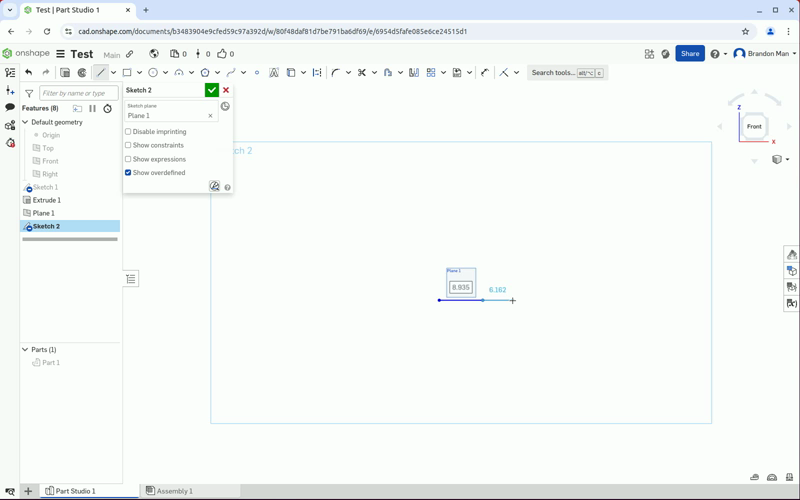
mouse_move(482, 285)
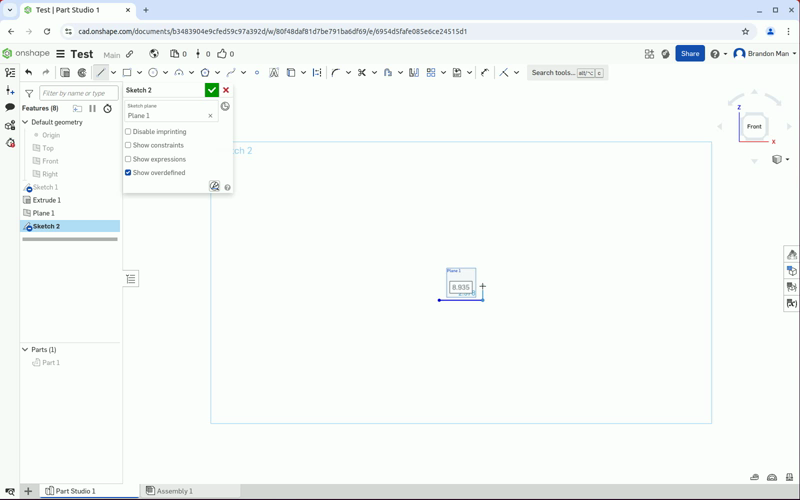
click(482, 285)
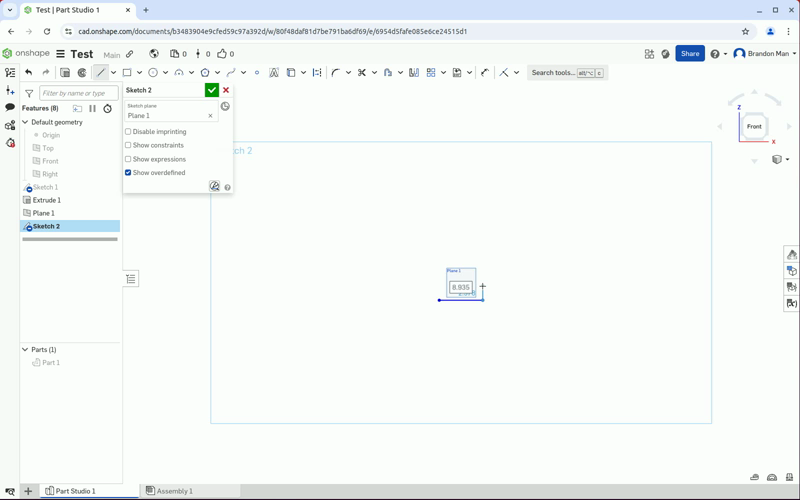
key_up(shift)
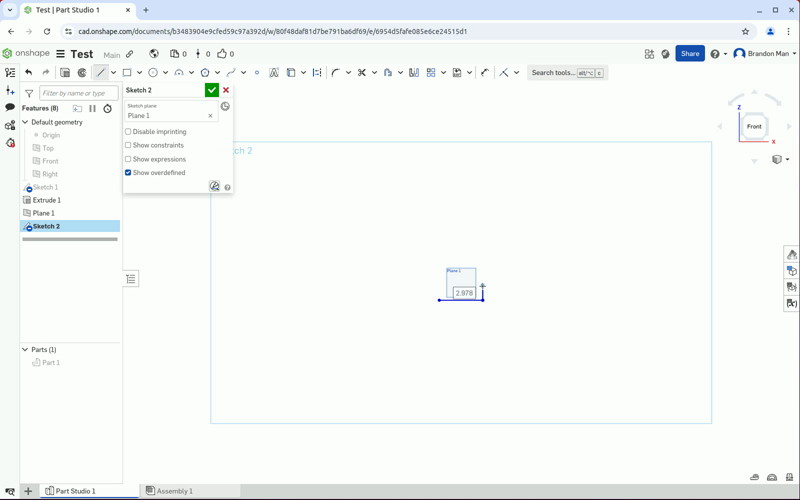
key_down(shift)
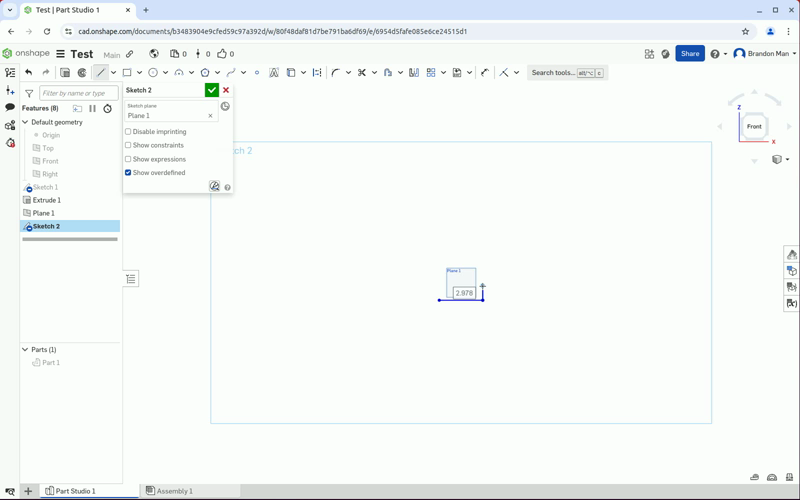
mouse_move(512, 285)
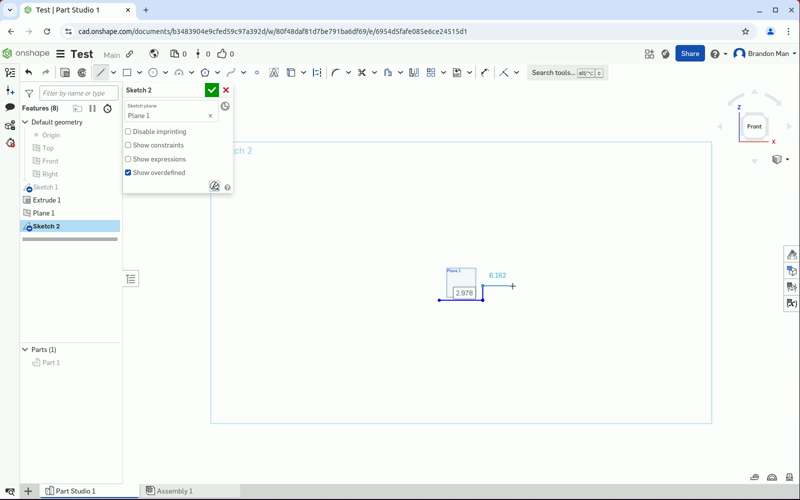
mouse_move(439, 285)
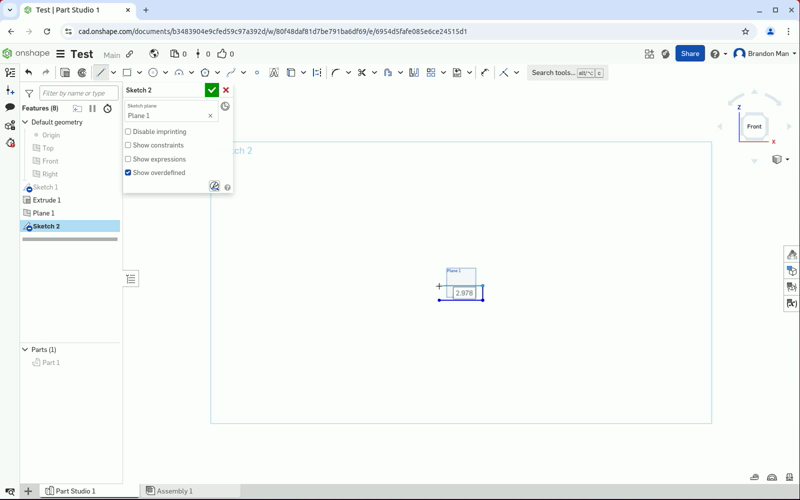
click(439, 285)
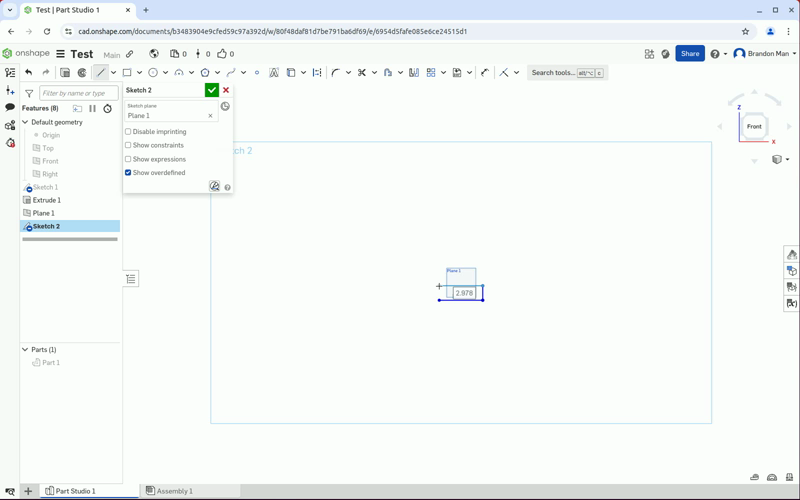
key_up(shift)
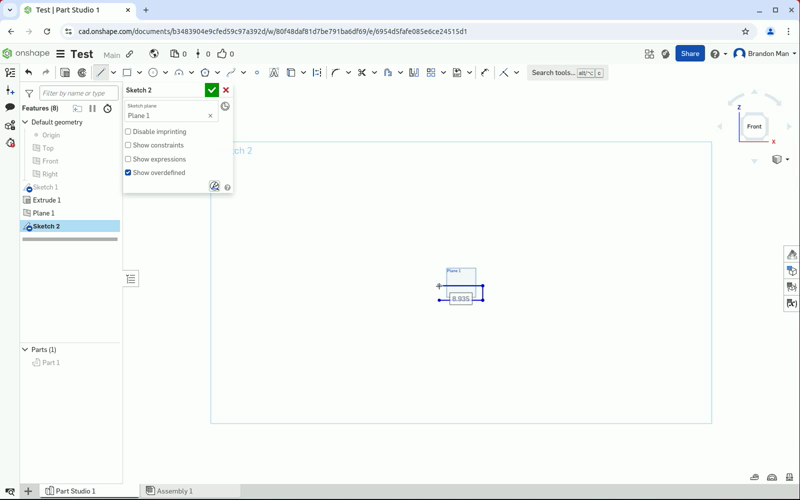
mouse_move(469, 285)
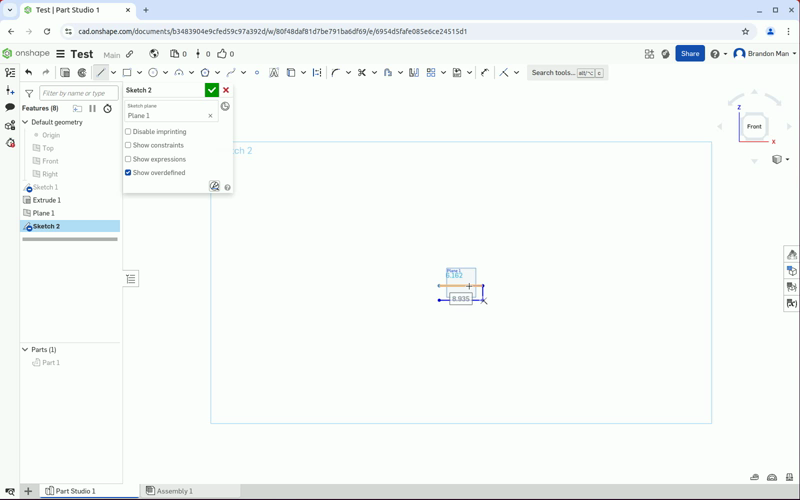
key_down(shift)
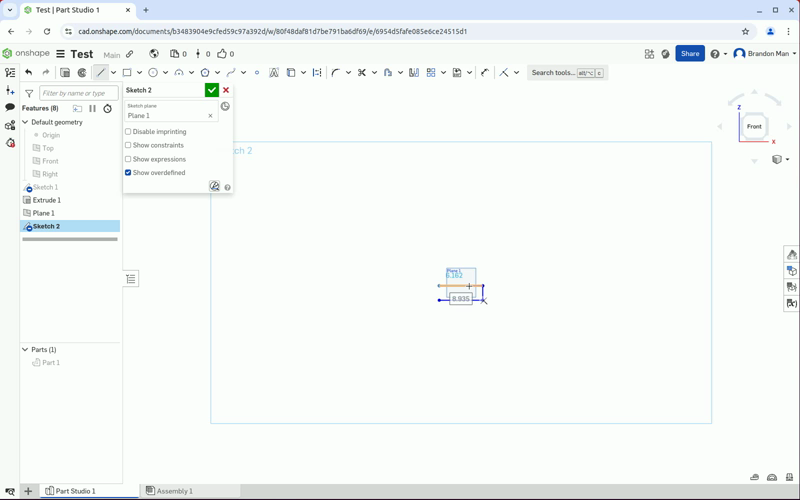
mouse_move(439, 300)
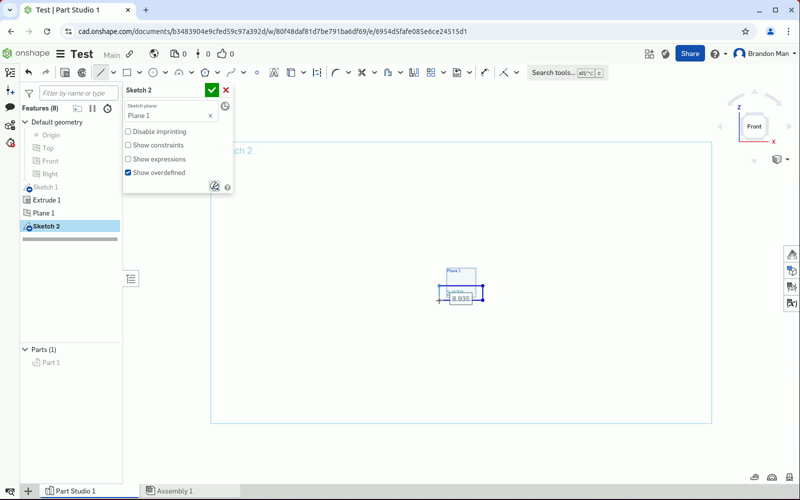
key_up(shift)
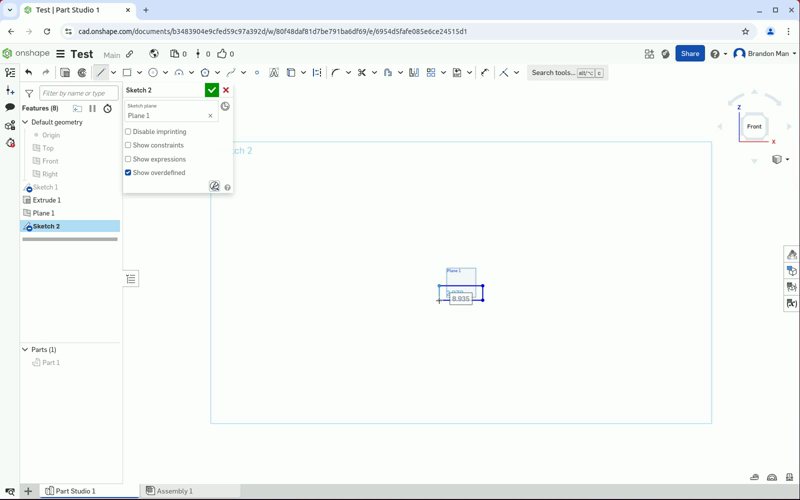
click(439, 300)
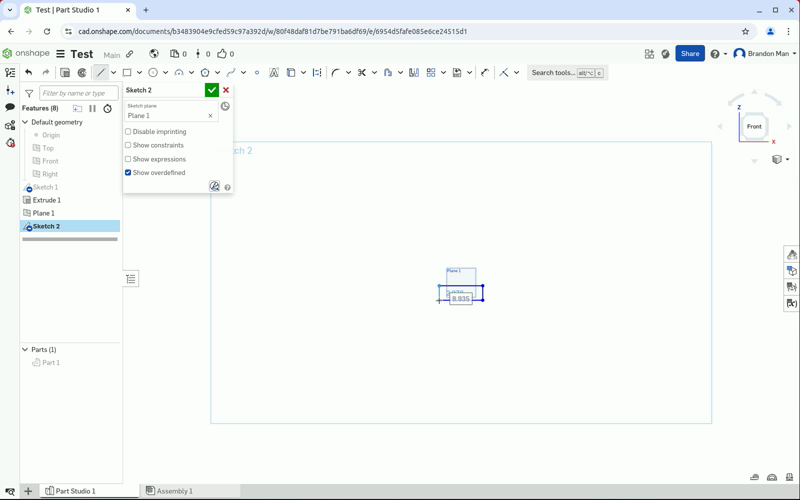
key(esc)
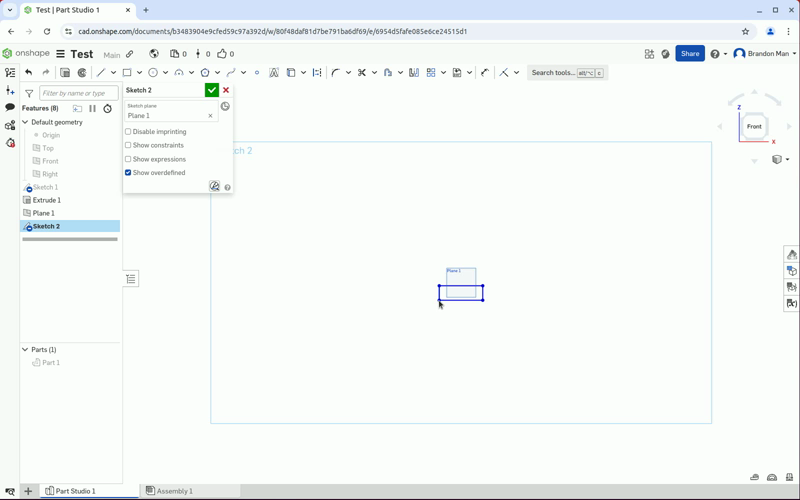
mouse_move(453, 297)
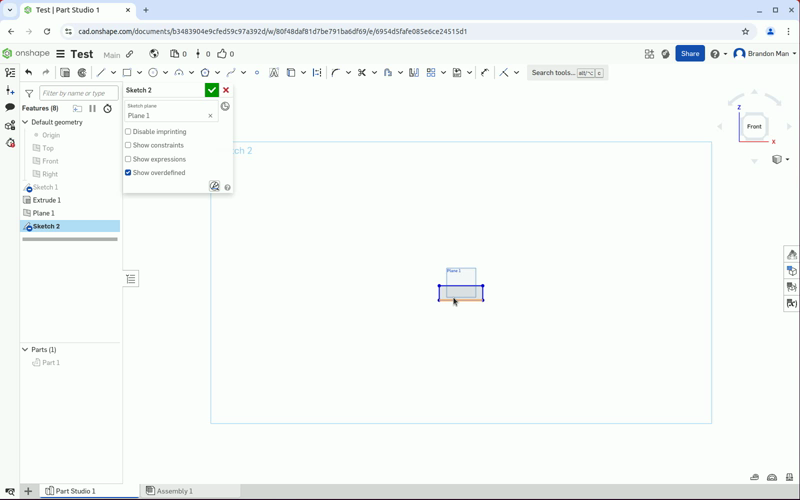
scroll(6)
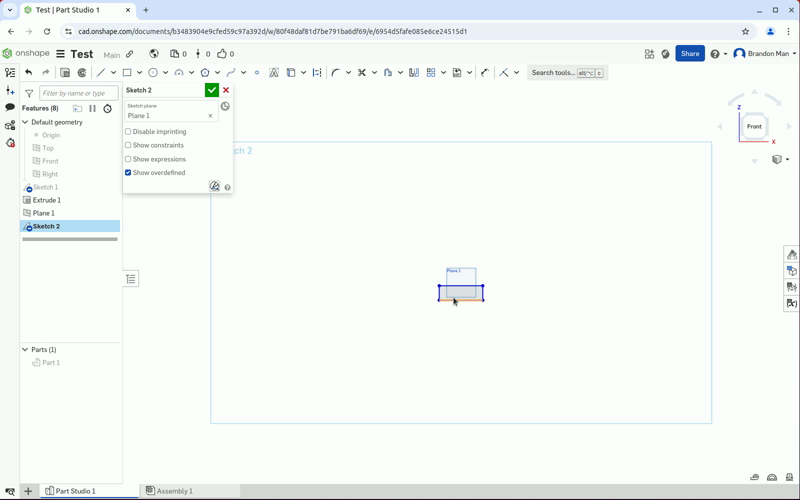
scroll(6)
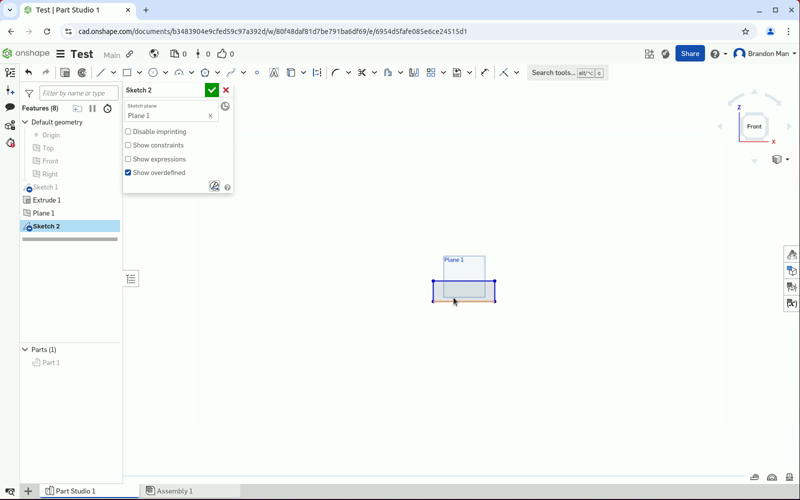
scroll(6)
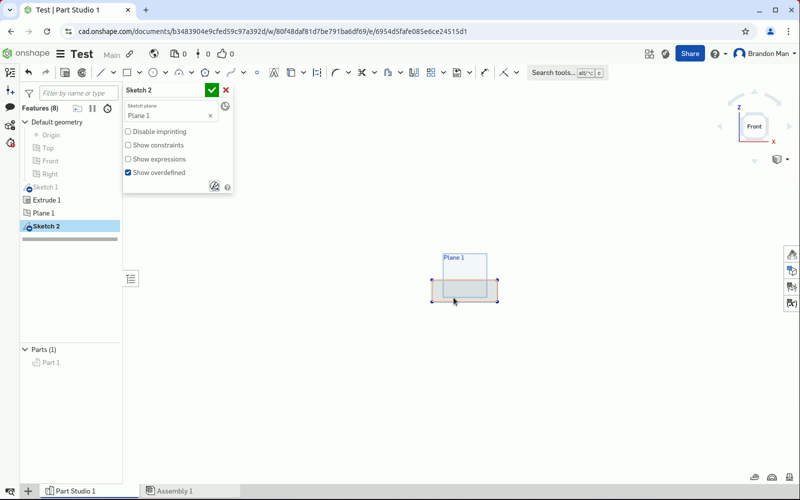
scroll(6)
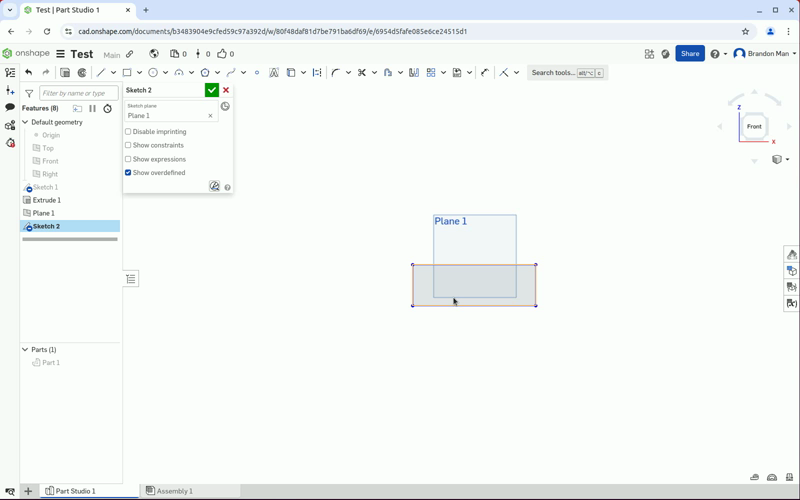
scroll(6)
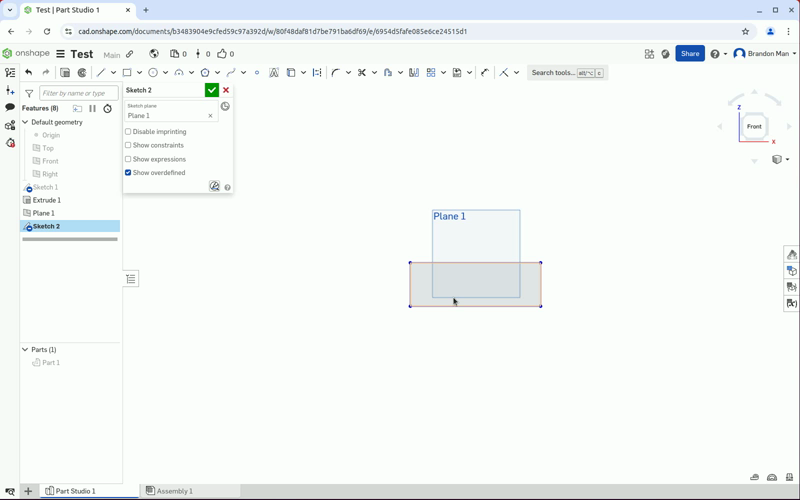
scroll(6)
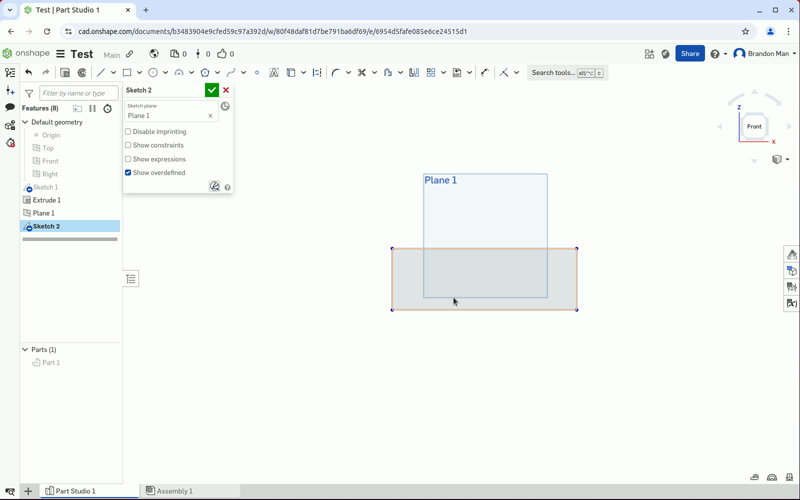
scroll(6)
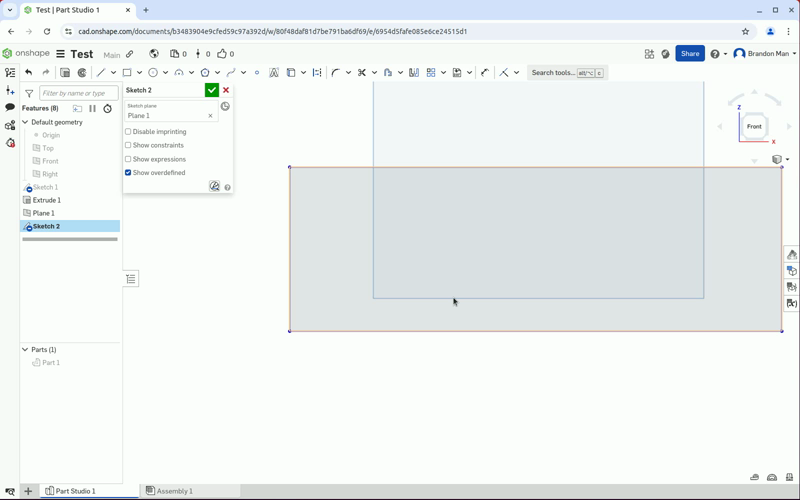
click(453, 297)
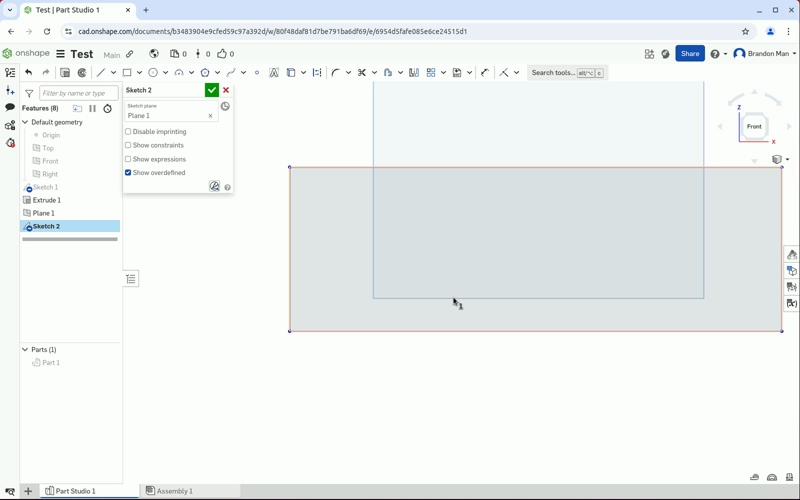
scroll(-6)
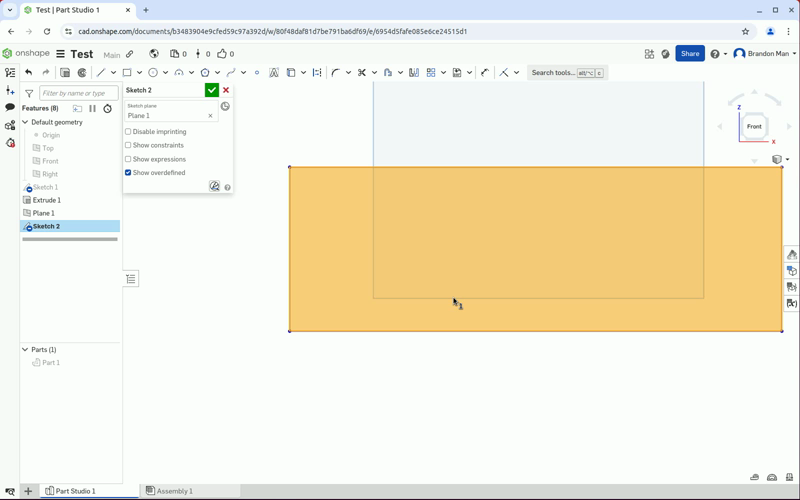
scroll(-6)
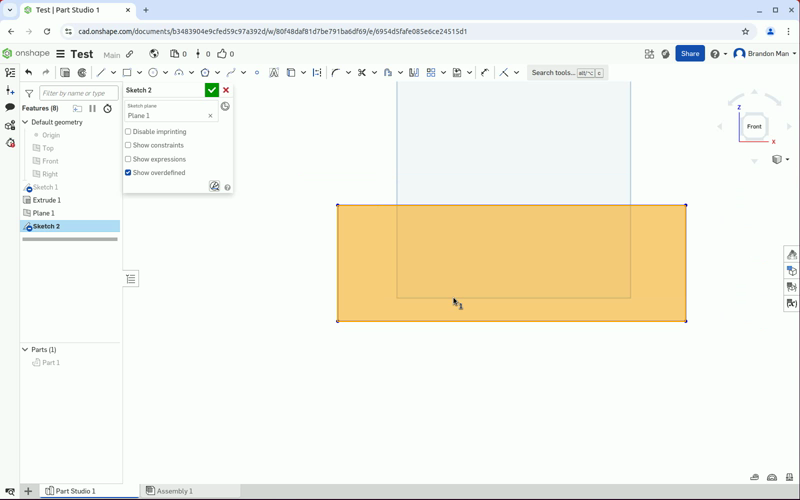
scroll(-6)
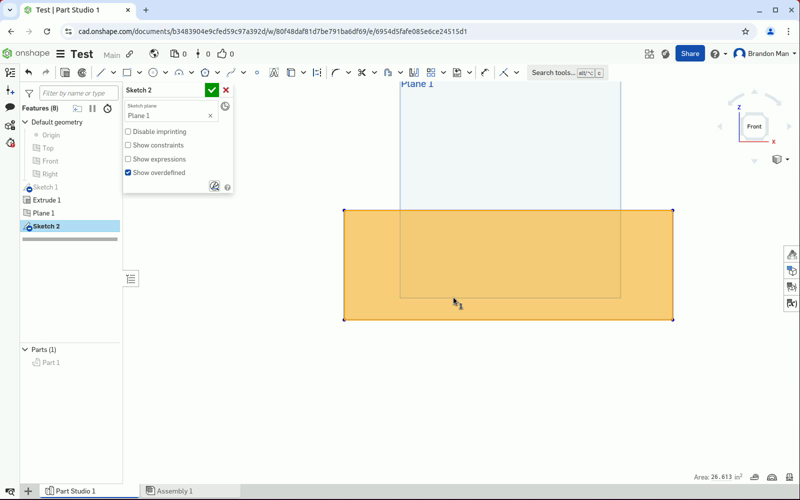
scroll(-6)
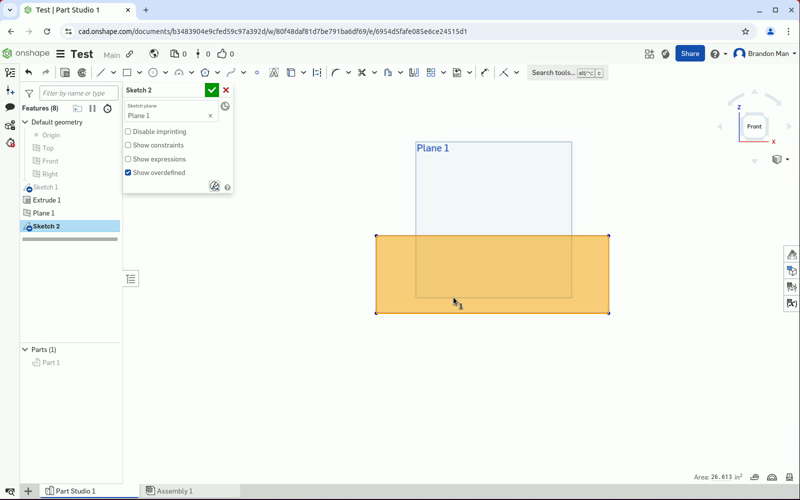
scroll(-6)
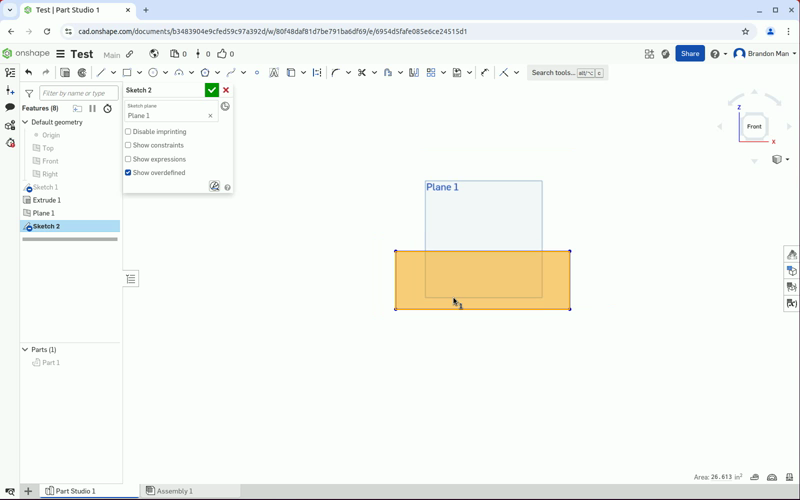
scroll(-6)
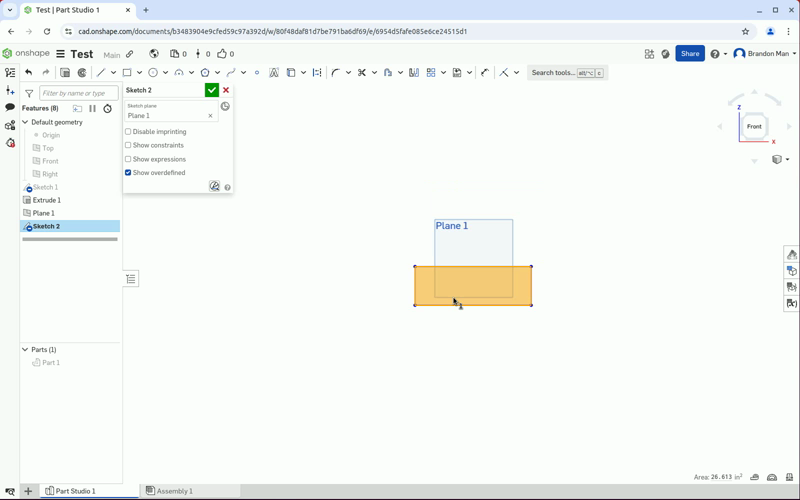
scroll(-6)
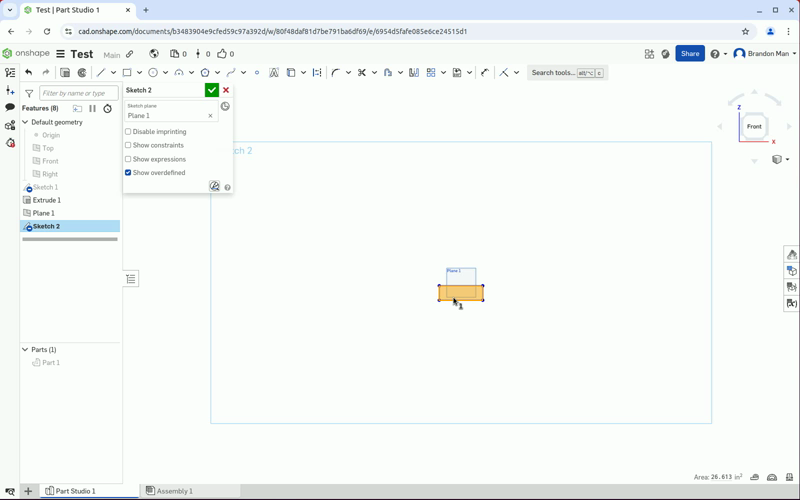
mouse_move(73, 352)
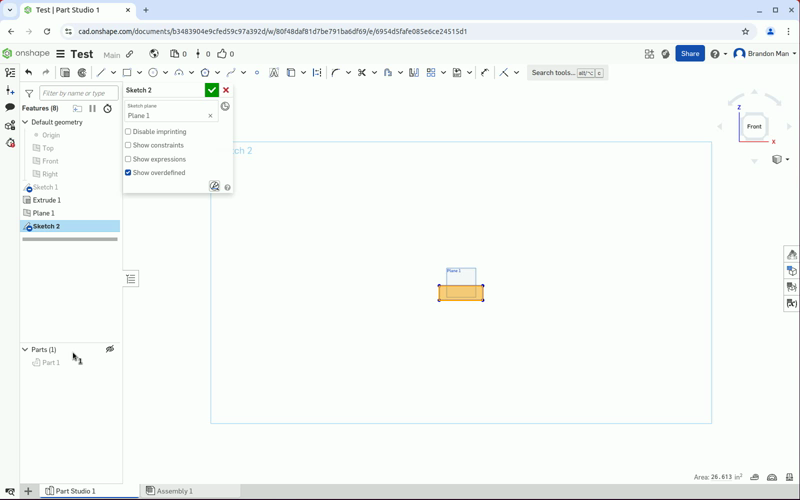
key(shift+y)
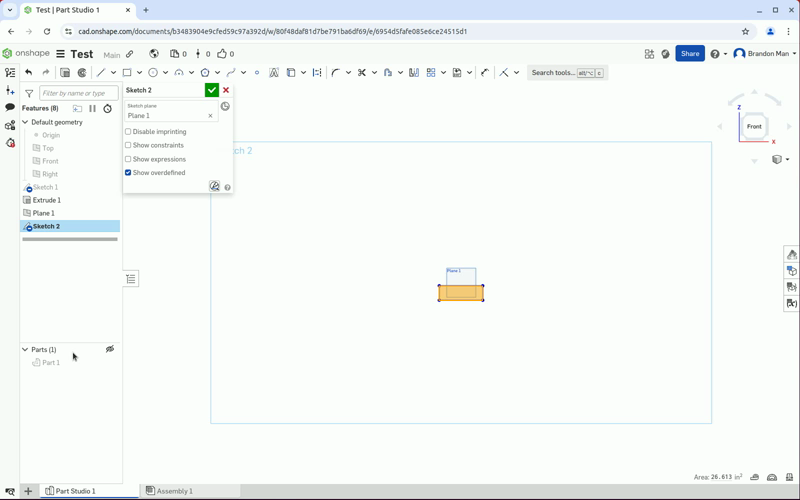
key(shift+e)
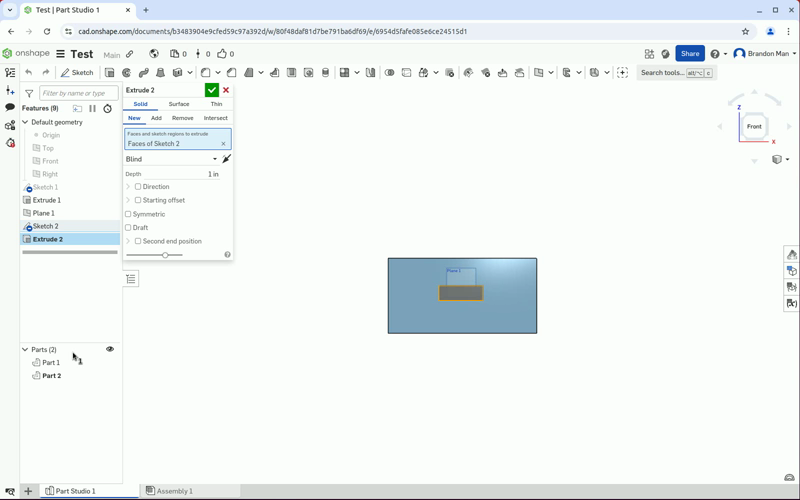
mouse_move(143, 106)
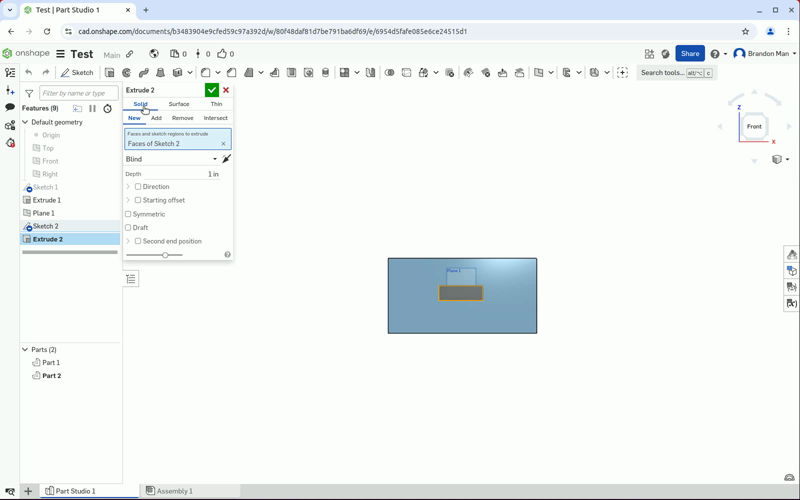
click(143, 106)
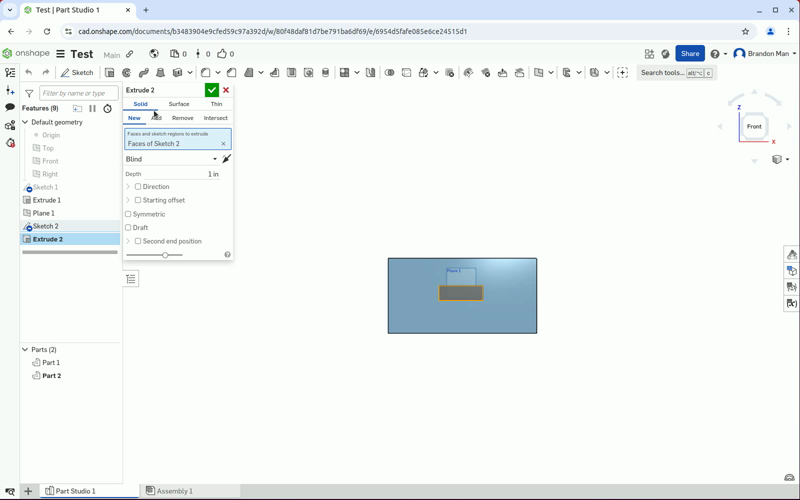
mouse_move(186, 120)
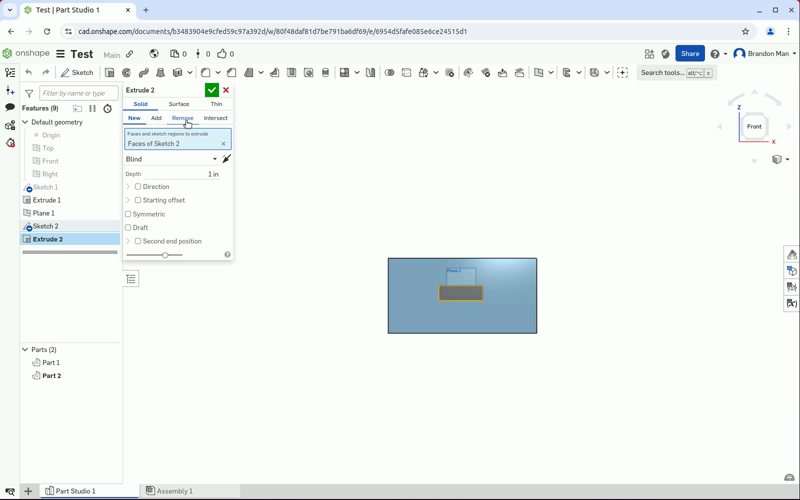
click(186, 120)
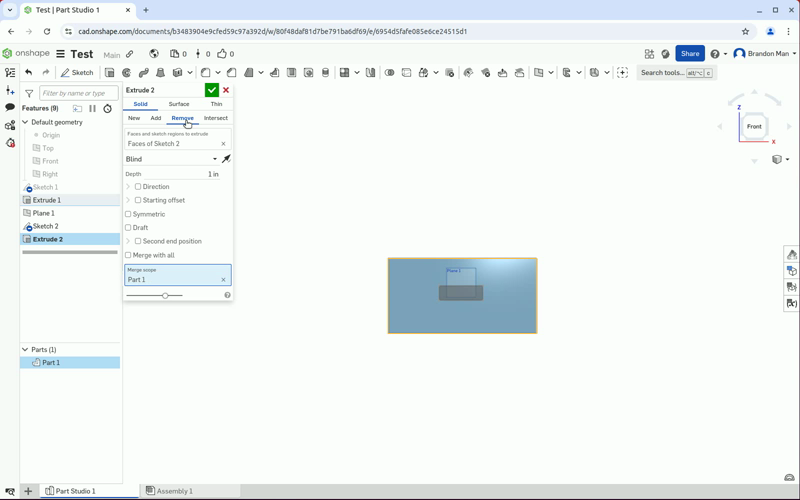
key(tab, 4)
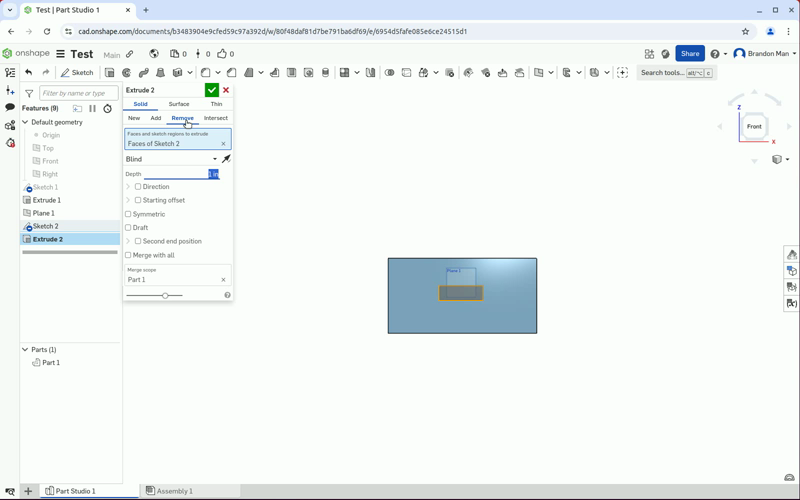
text(1.926)
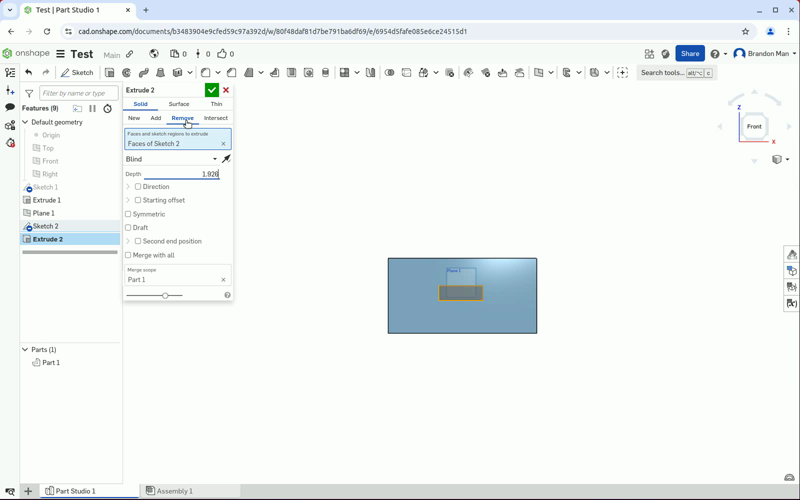
key(tab, 6)
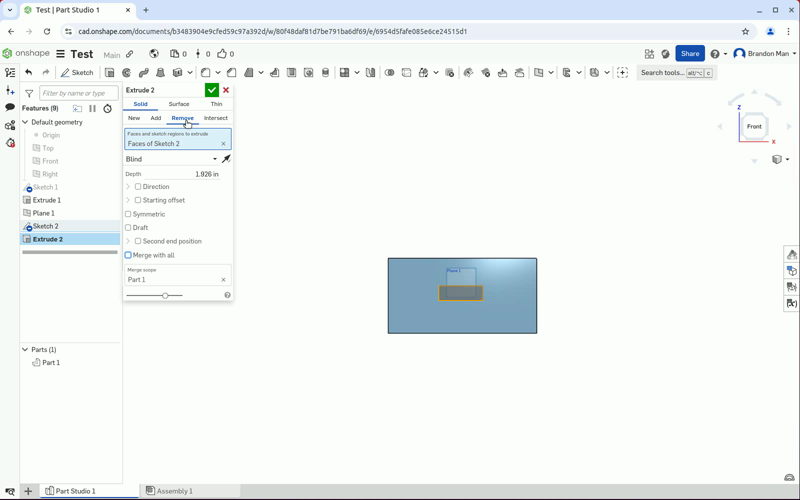
key(space)
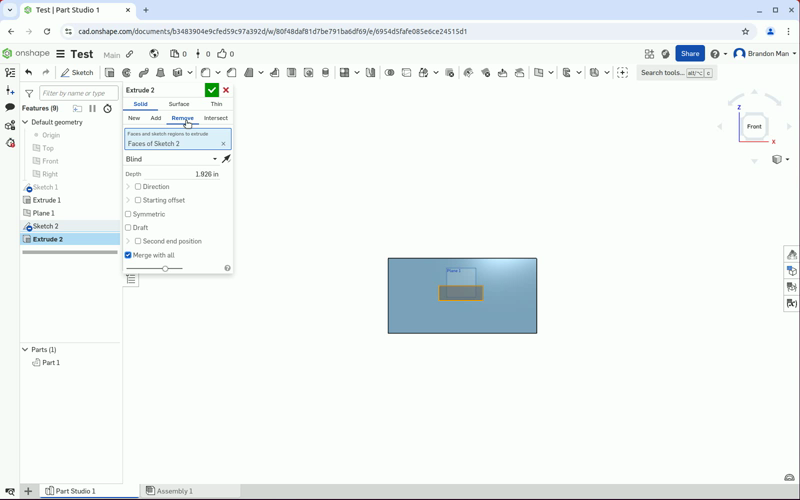
key(enter)
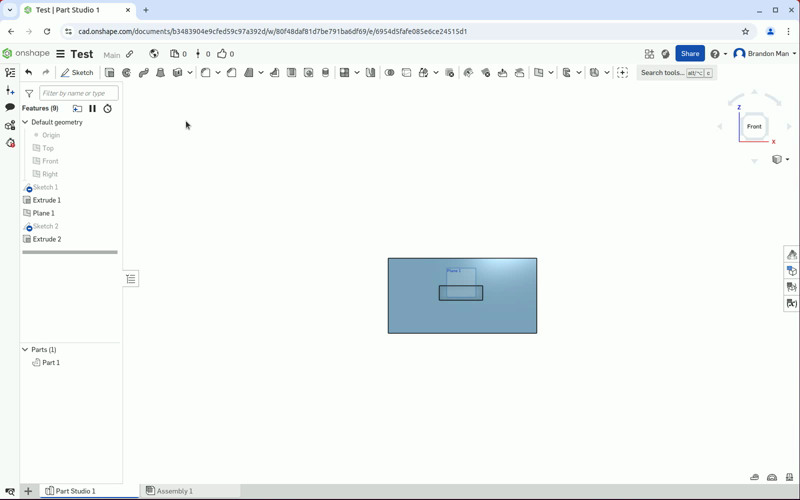
key(shift+h)
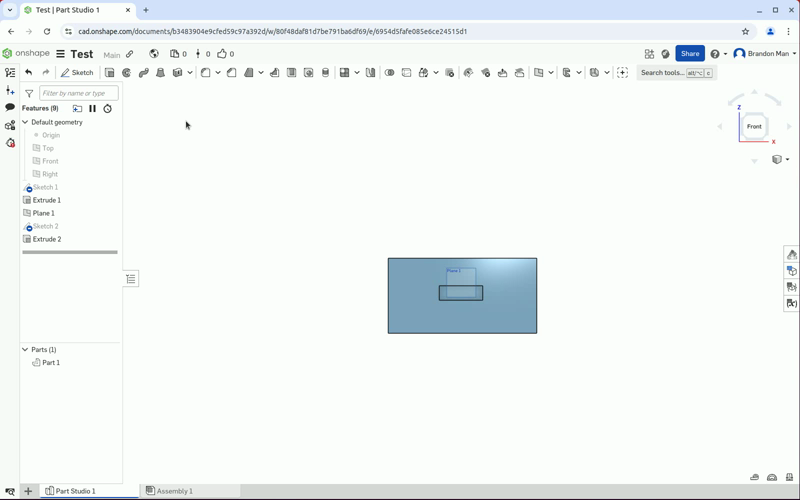
key(shift+h)
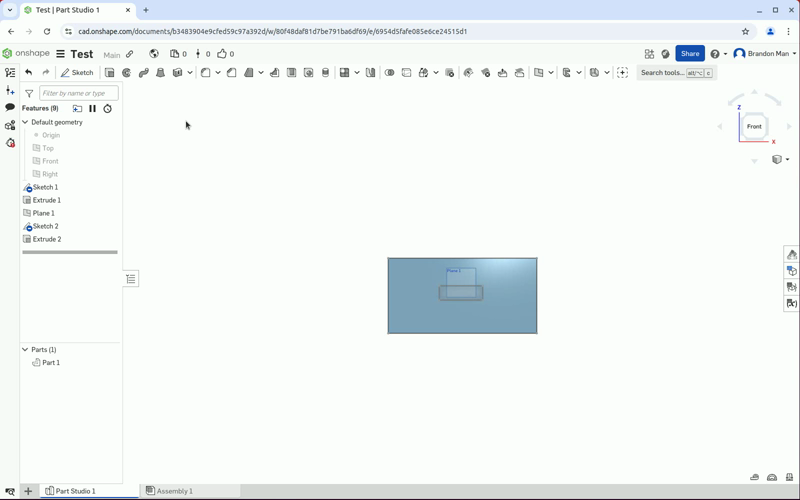
key(shift+7)
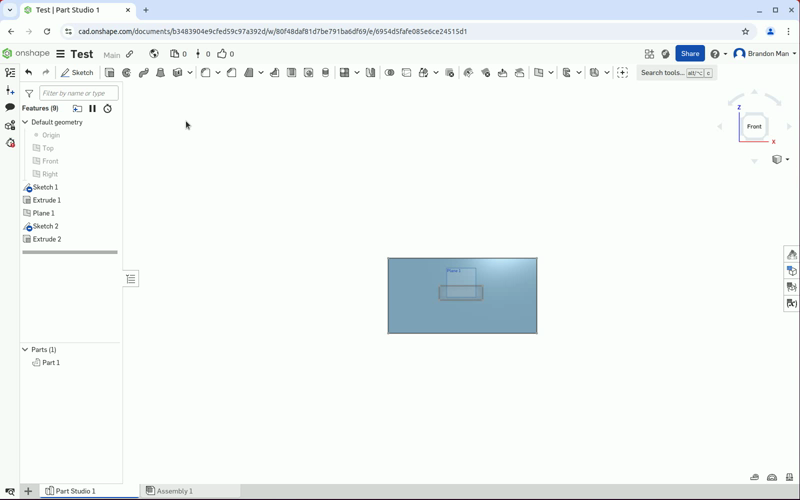
key(left, 2)
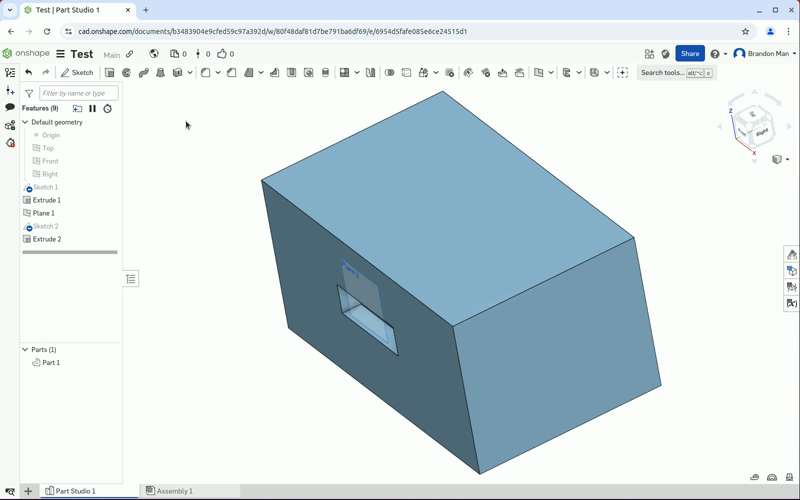
key(down, 2)
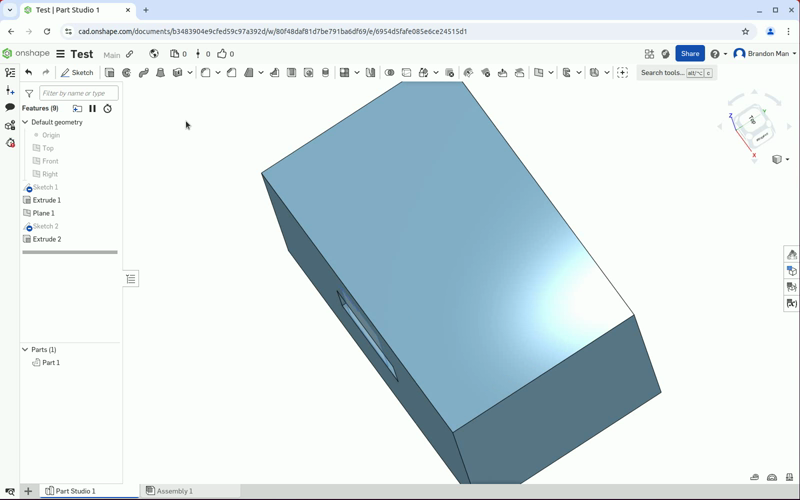
key(up, 2)
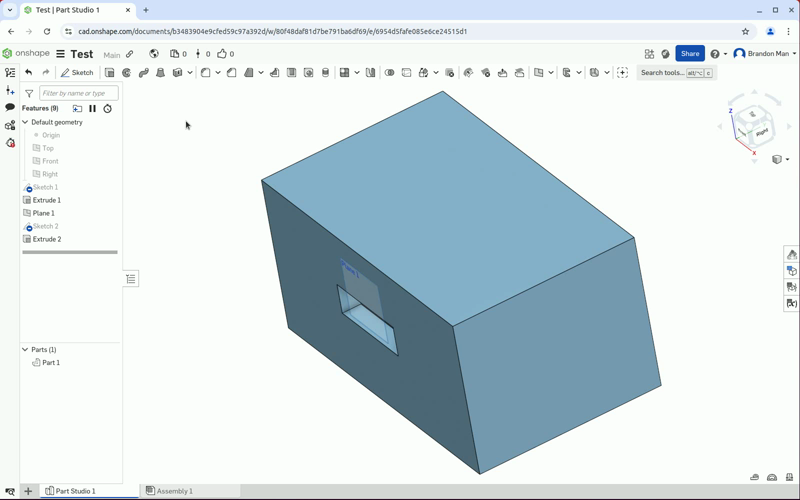
key(right, 2)
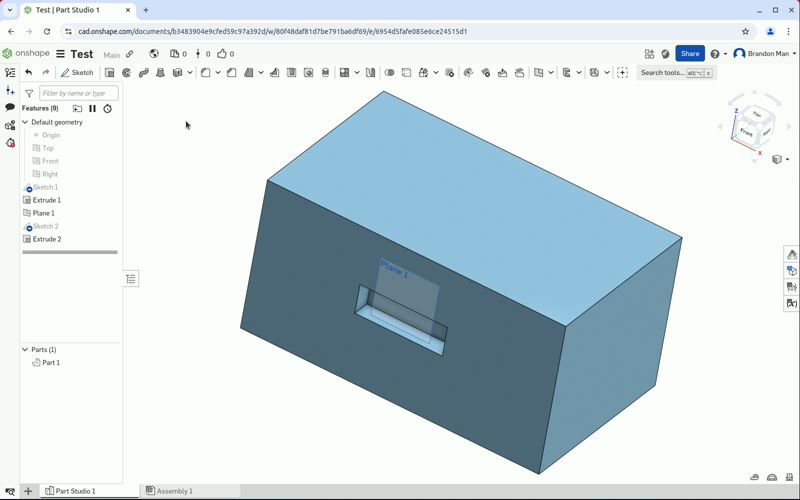
mouse_move(73, 189)
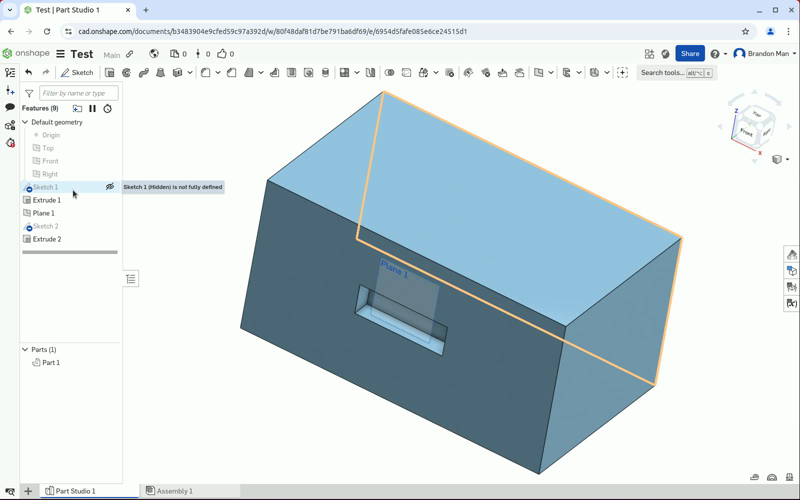
click(73, 189)